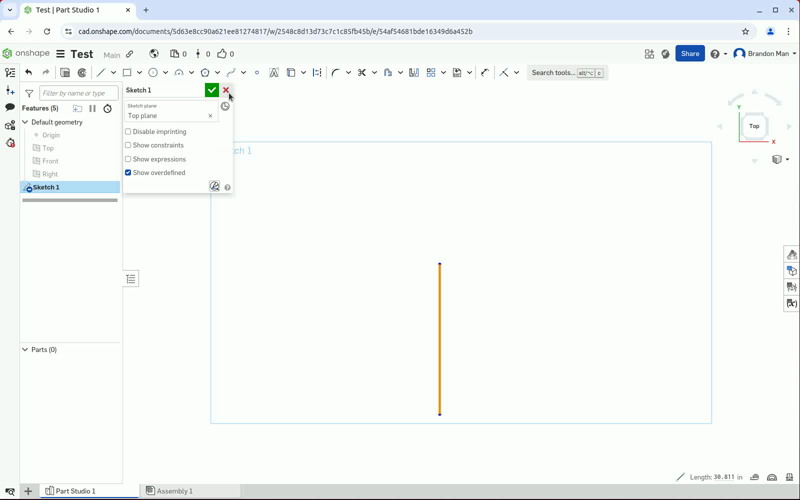
key(shift+h)
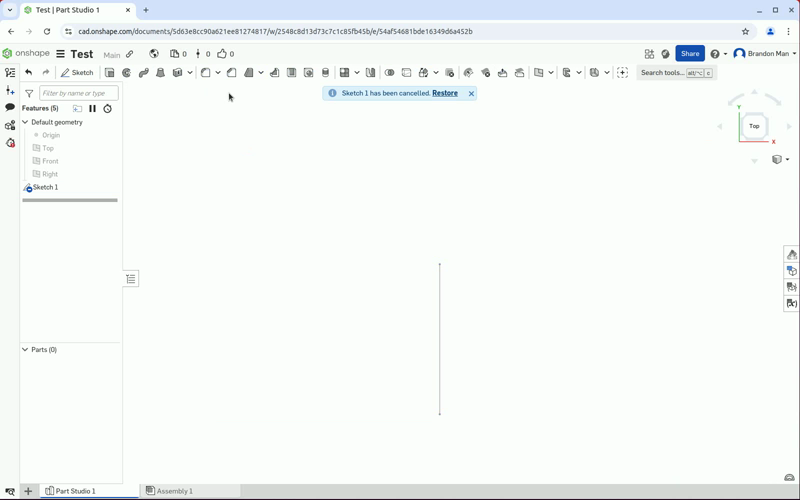
key(shift+s)
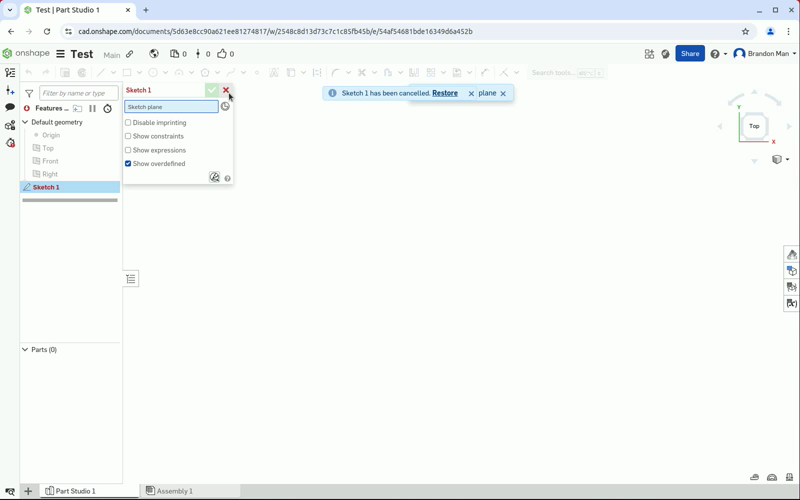
mouse_move(73, 150)
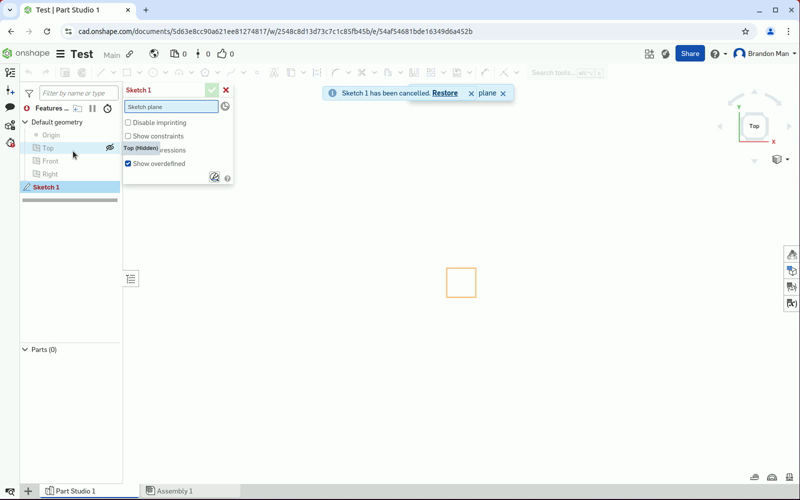
click(73, 150)
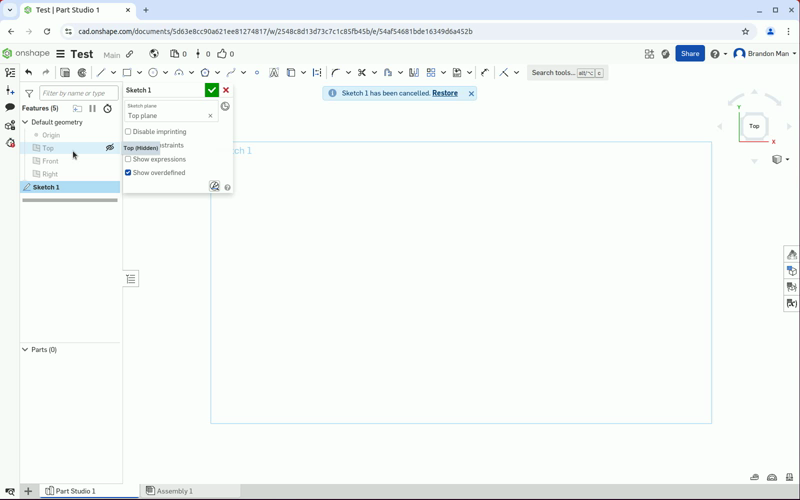
mouse_move(73, 352)
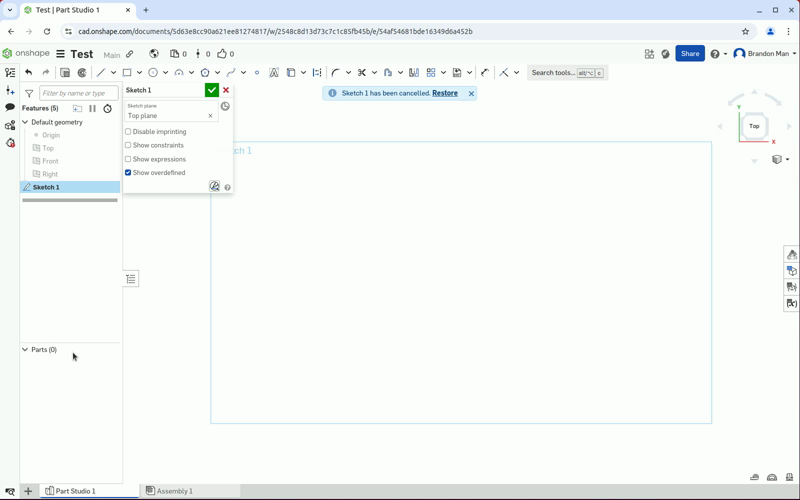
key(y)
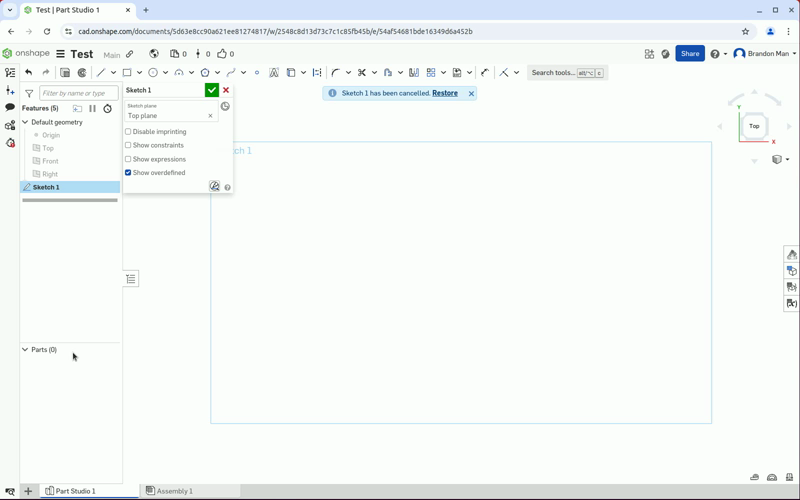
key(l)
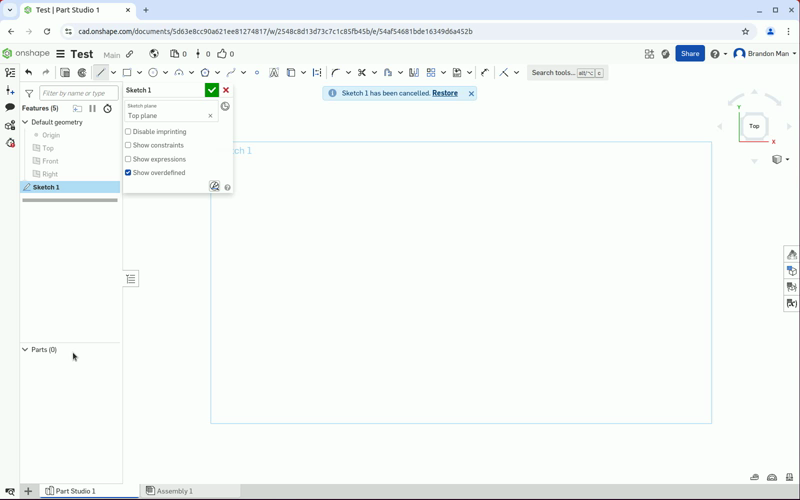
key_down(shift)
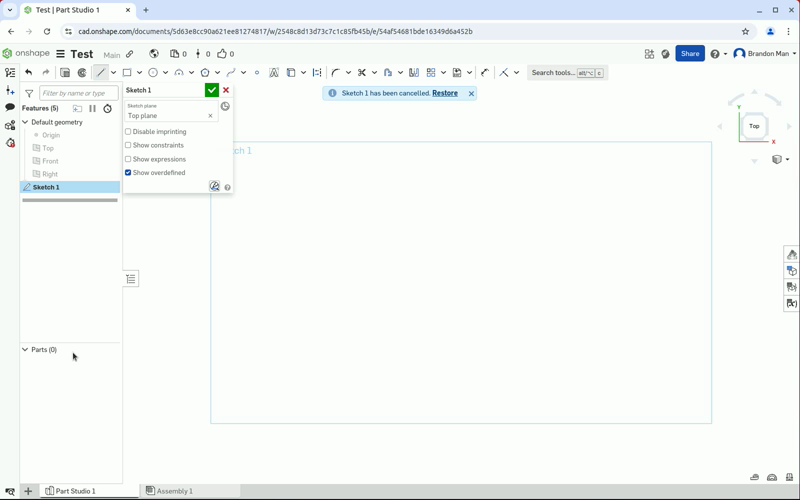
mouse_move(348, 395)
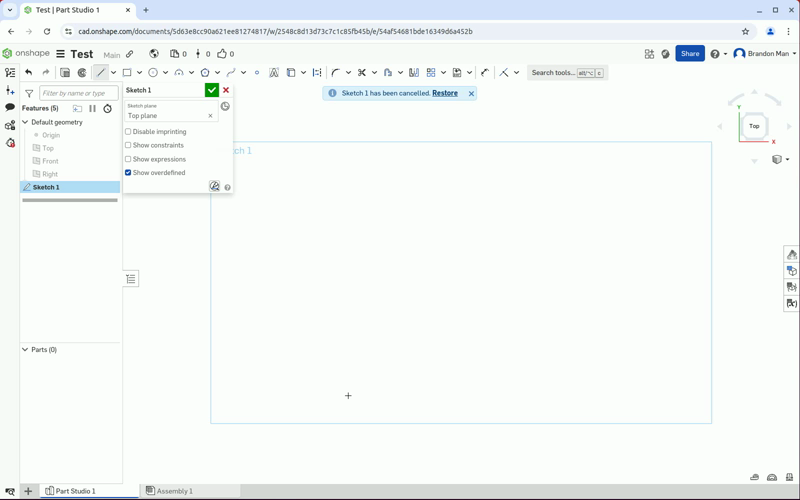
click(348, 395)
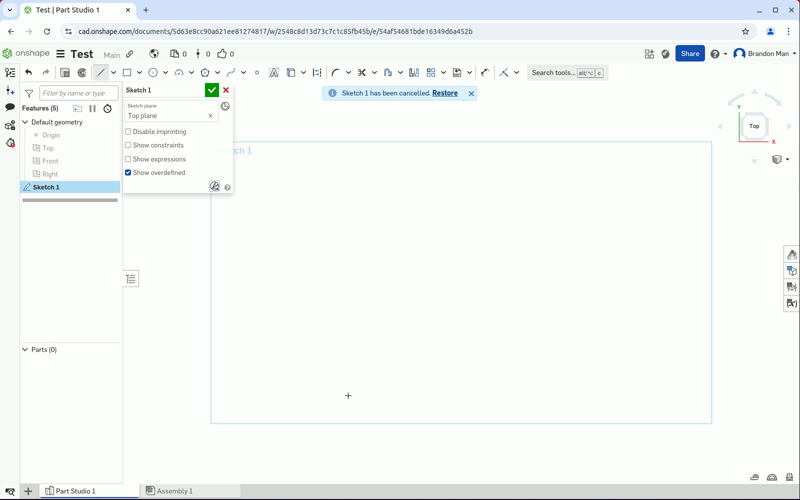
key_up(shift)
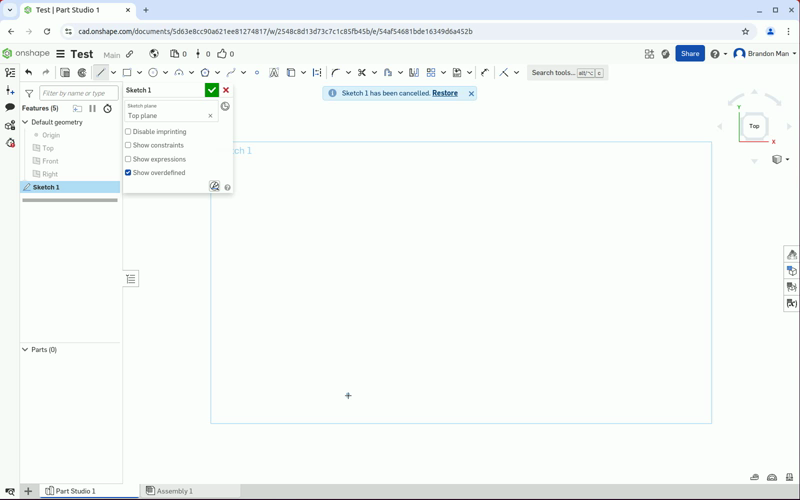
key_down(shift)
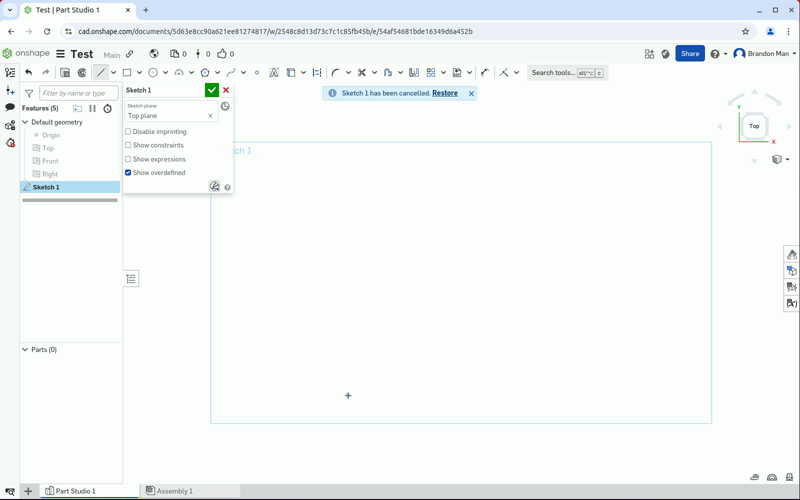
mouse_move(572, 395)
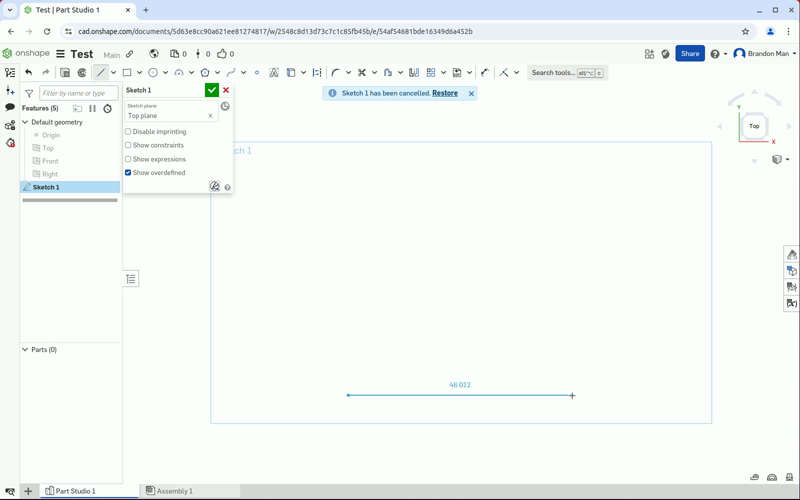
click(572, 395)
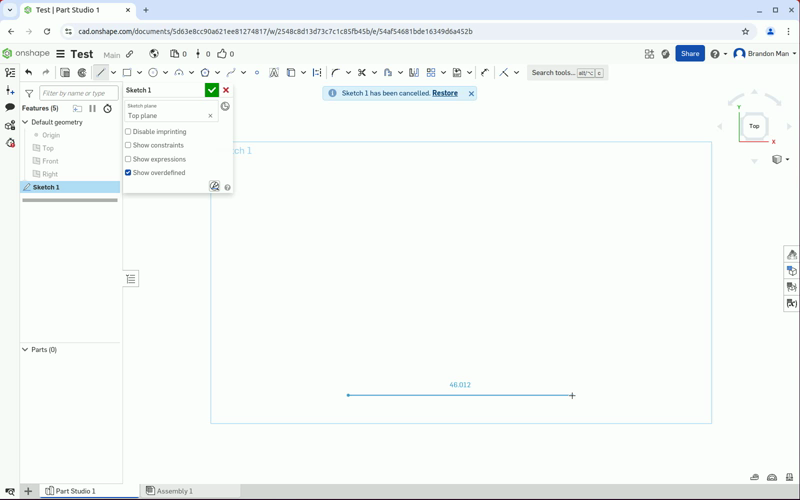
key_up(shift)
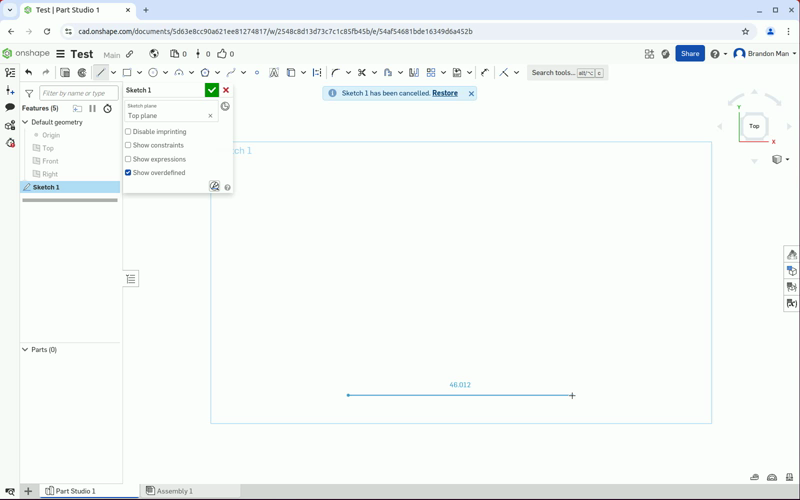
key_down(shift)
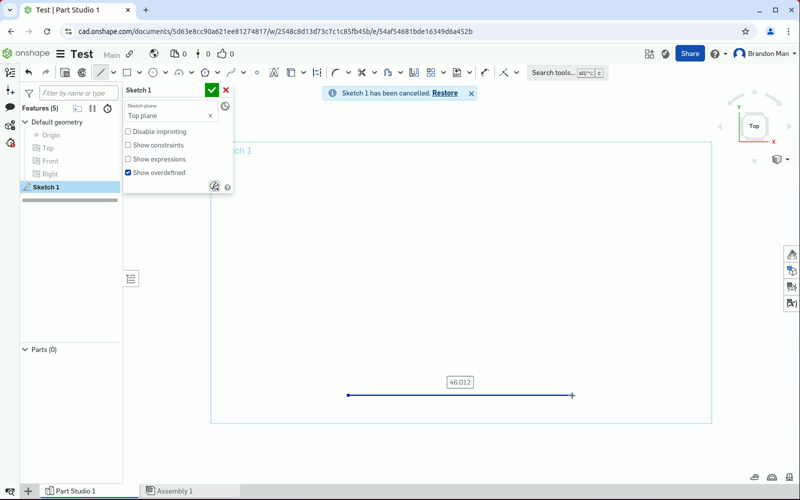
mouse_move(572, 171)
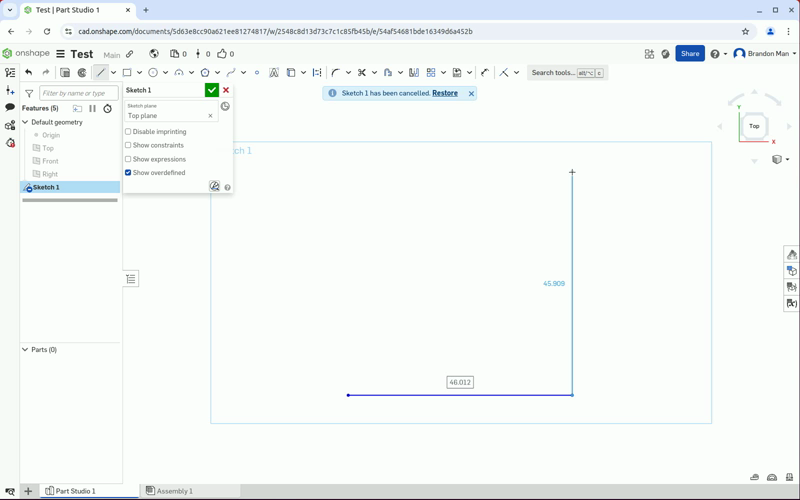
click(572, 171)
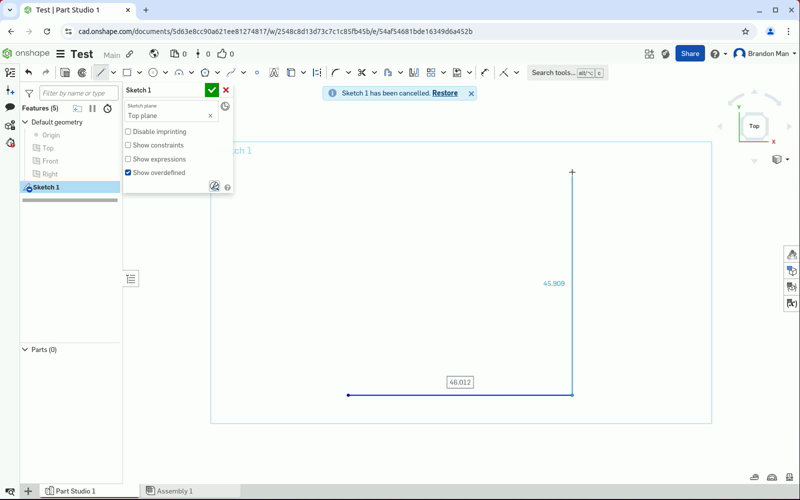
key_up(shift)
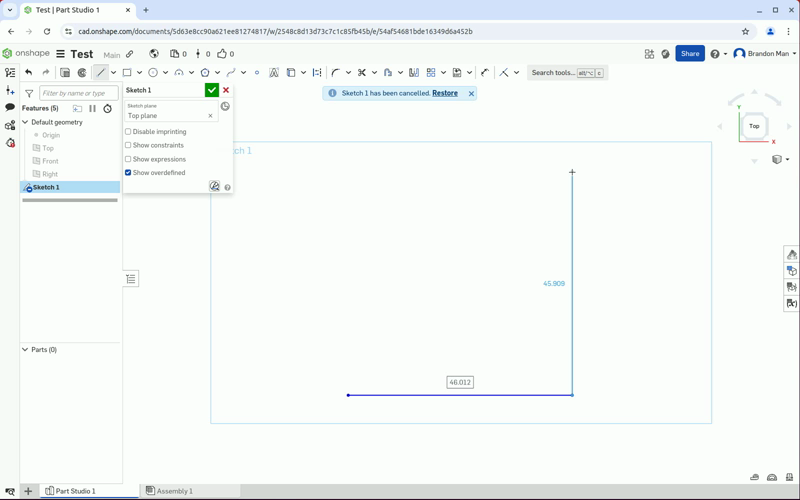
key_down(shift)
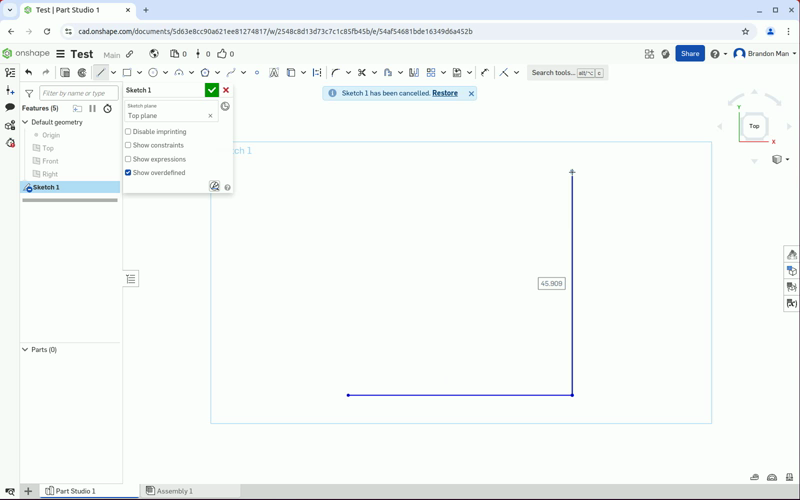
mouse_move(348, 171)
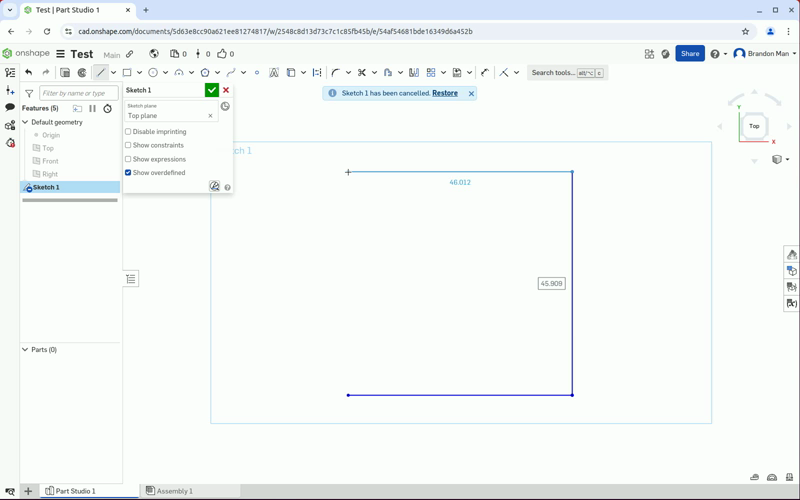
click(348, 171)
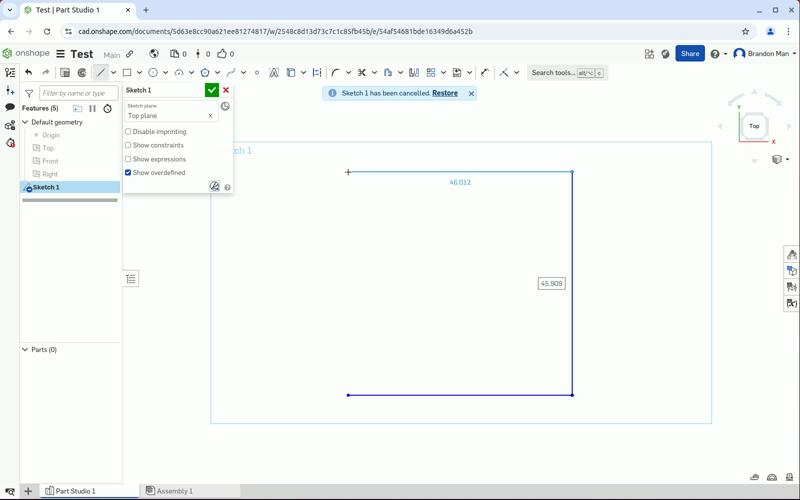
key_up(shift)
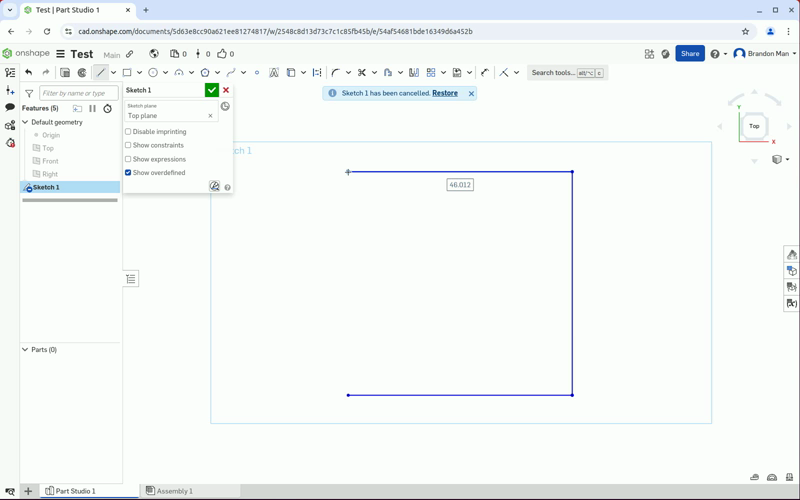
key_down(shift)
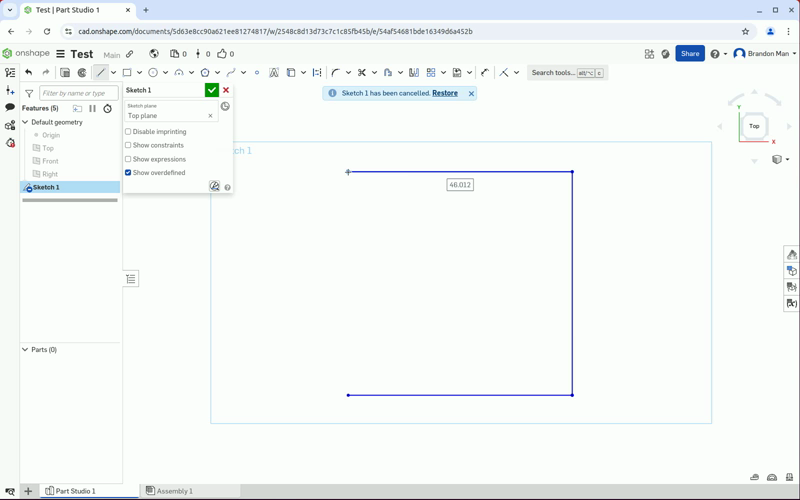
mouse_move(348, 395)
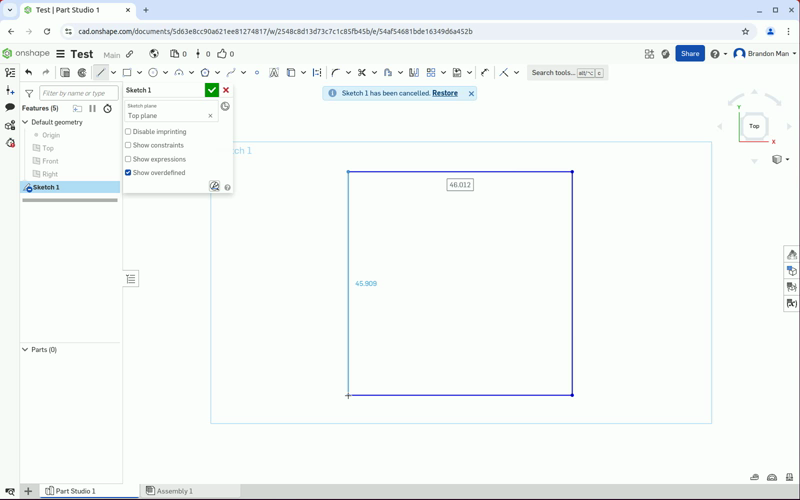
key_up(shift)
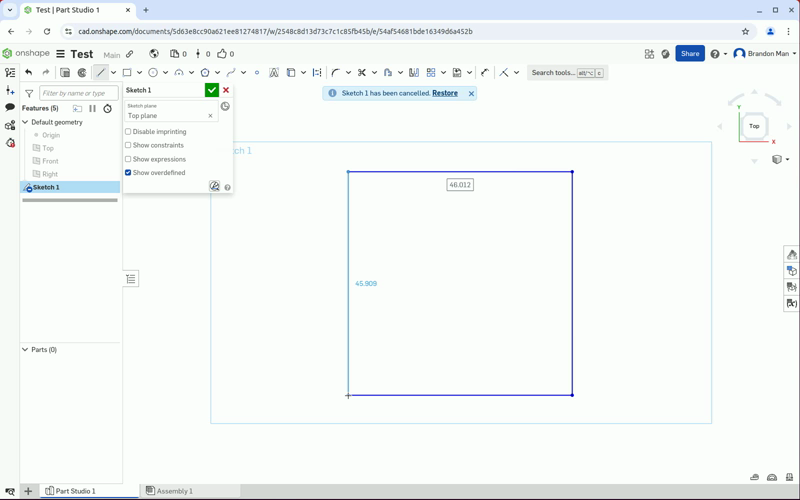
click(348, 395)
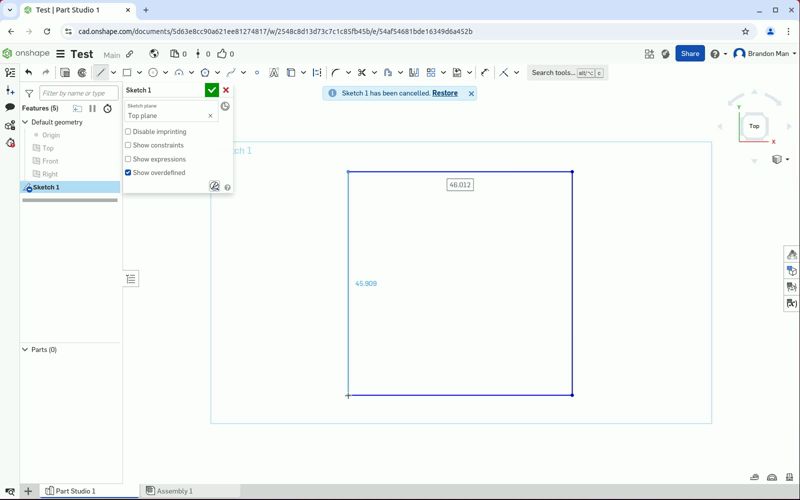
key(esc)
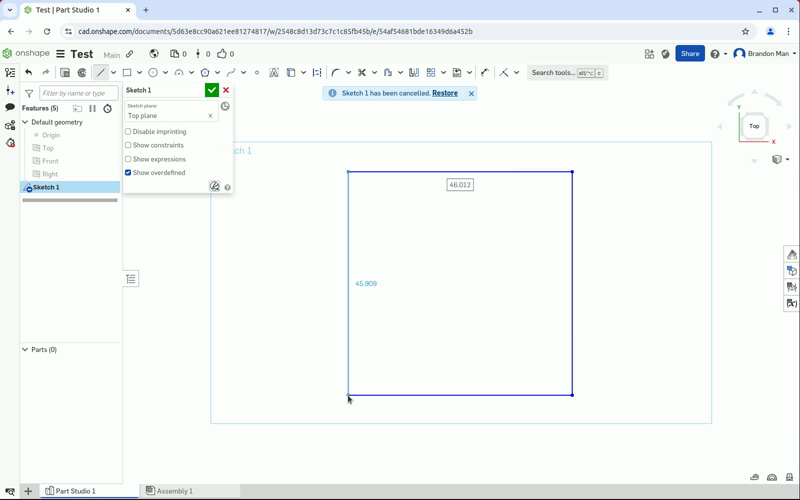
key(l)
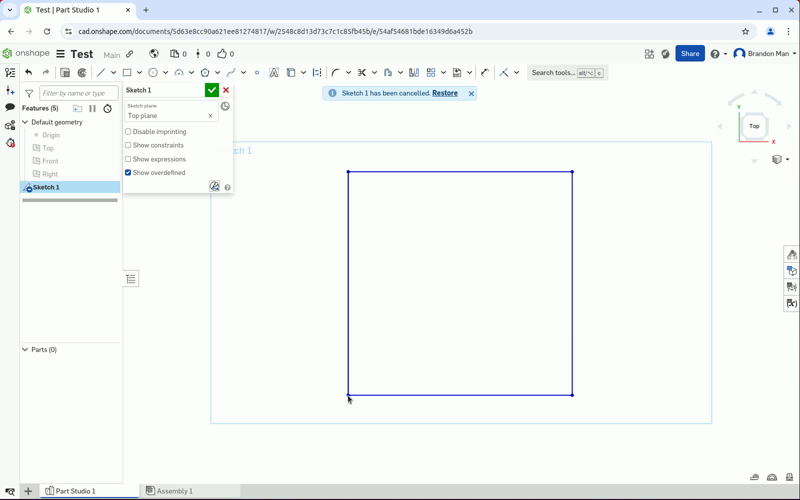
key_down(shift)
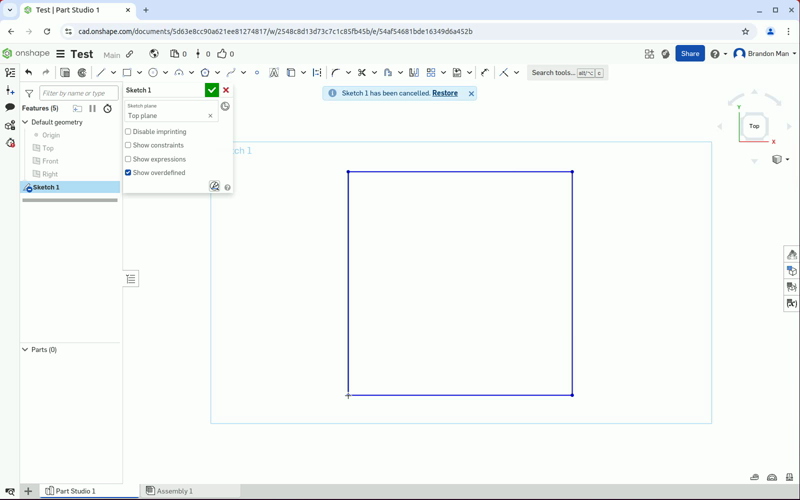
mouse_move(357, 386)
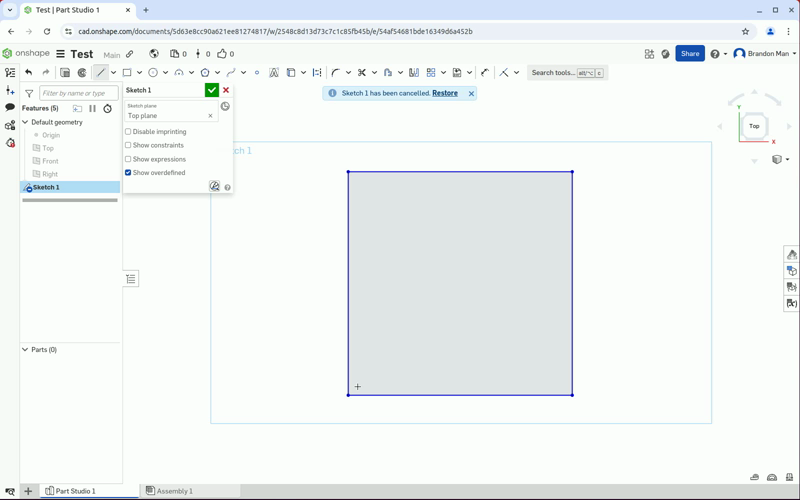
click(357, 386)
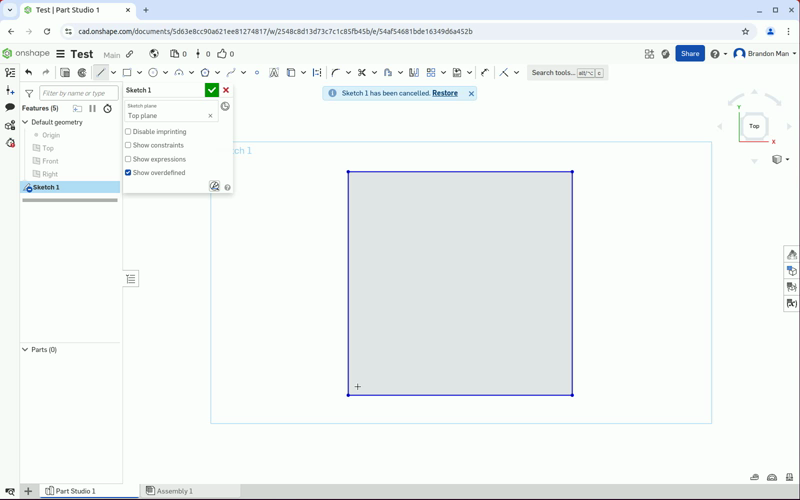
key_up(shift)
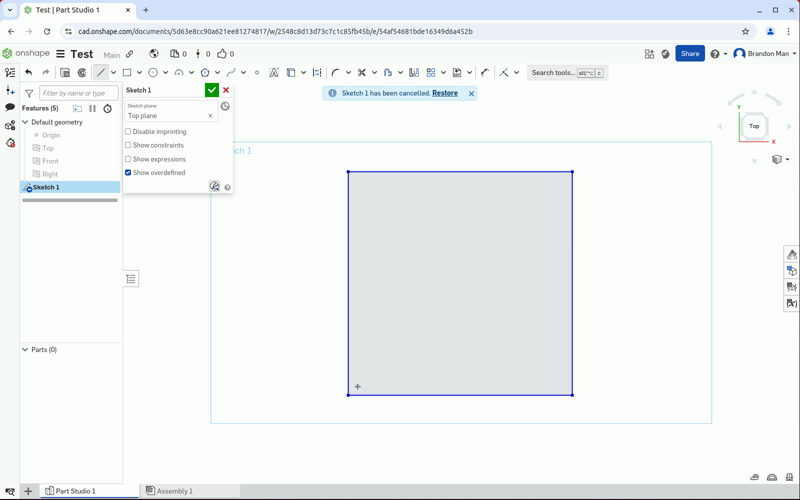
key_down(shift)
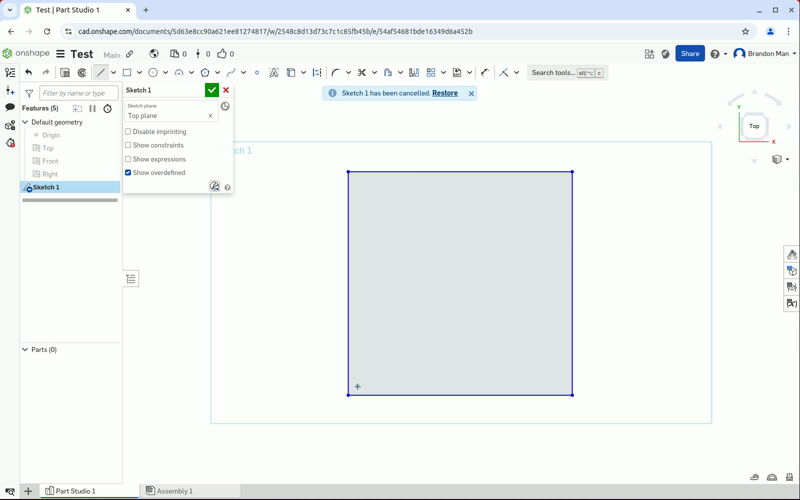
mouse_move(562, 386)
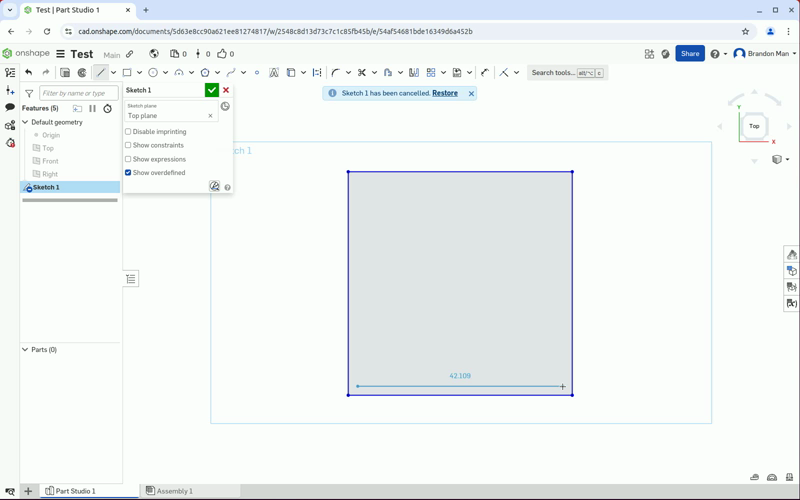
click(562, 386)
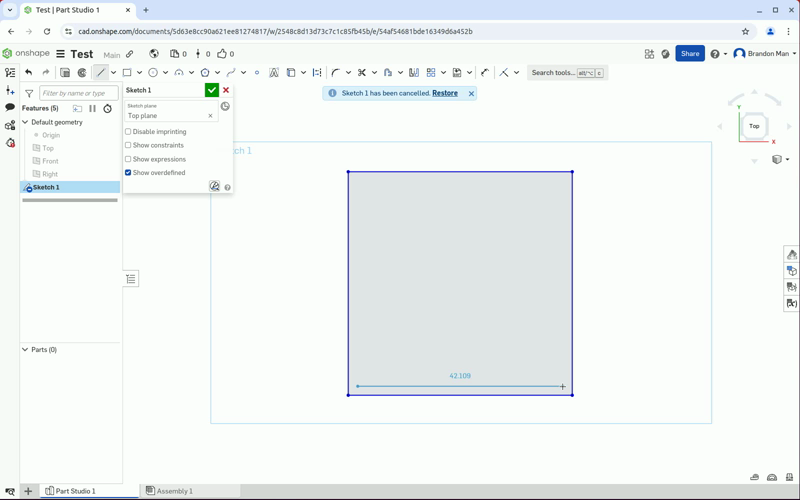
key_up(shift)
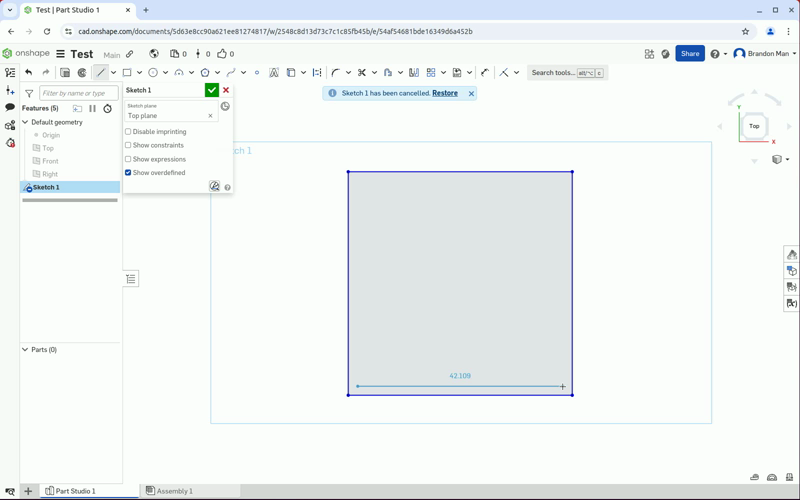
key_down(shift)
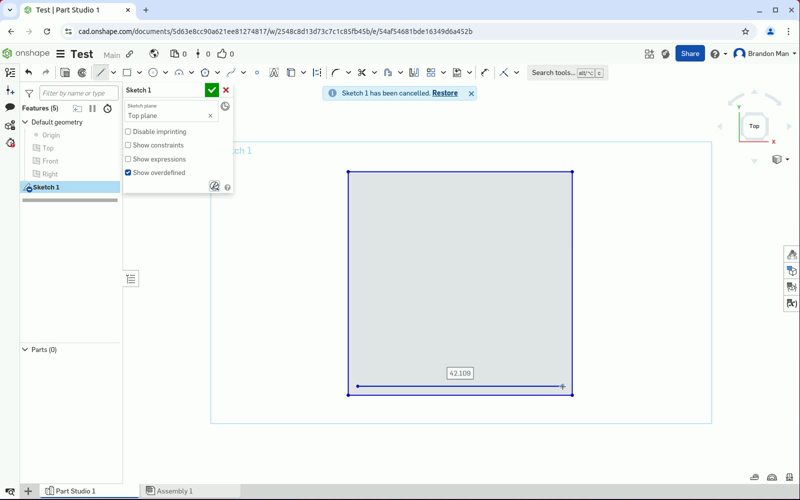
mouse_move(562, 180)
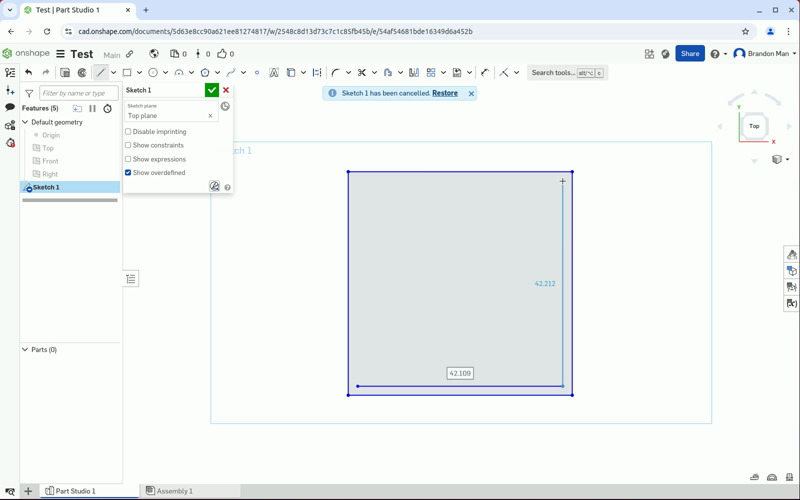
click(562, 180)
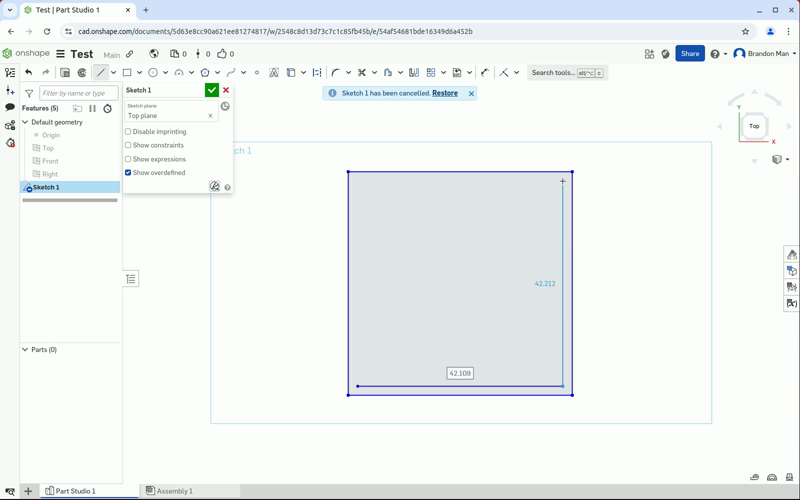
key_up(shift)
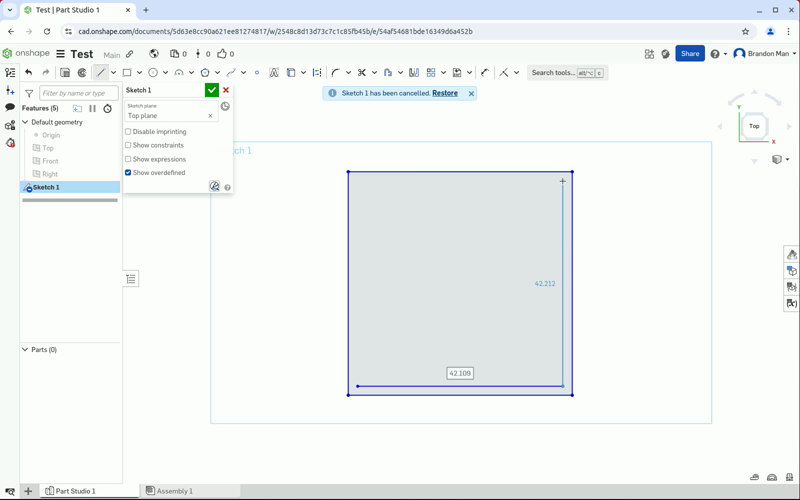
key_down(shift)
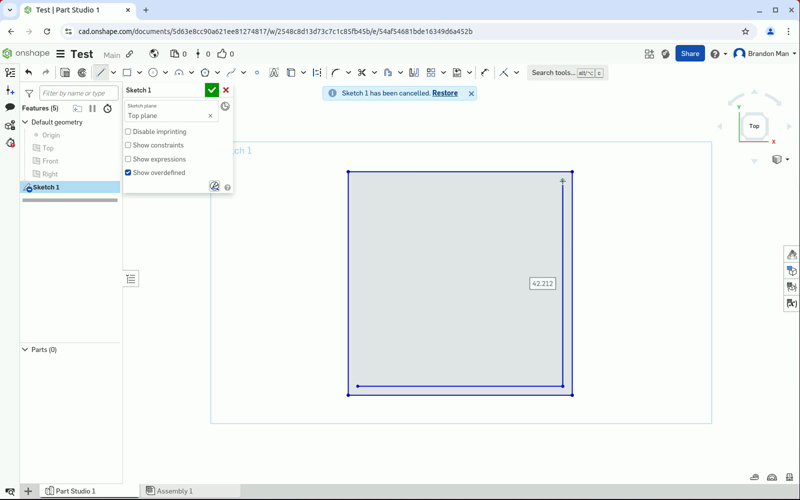
mouse_move(357, 180)
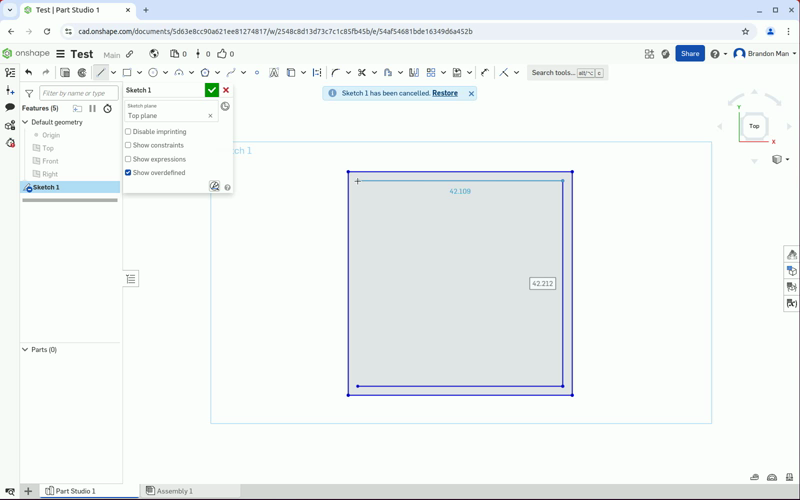
click(357, 180)
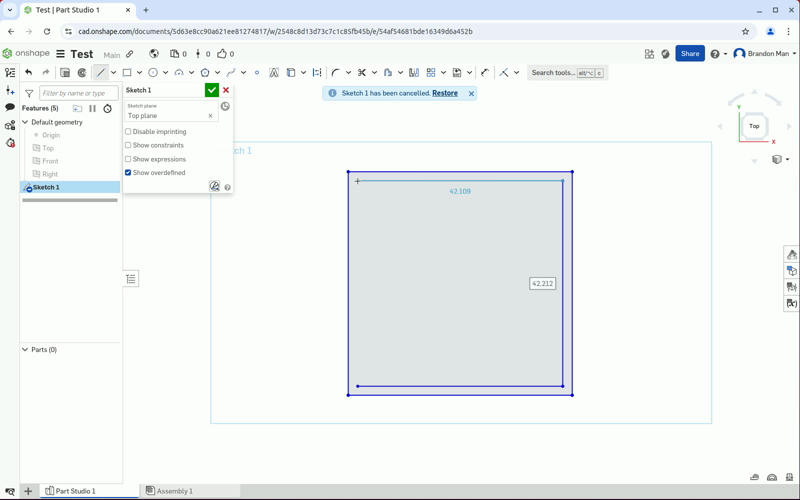
key_up(shift)
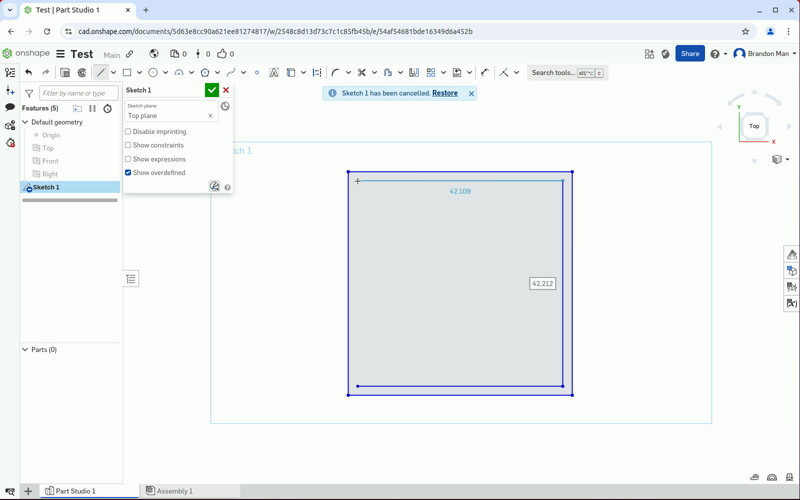
key_down(shift)
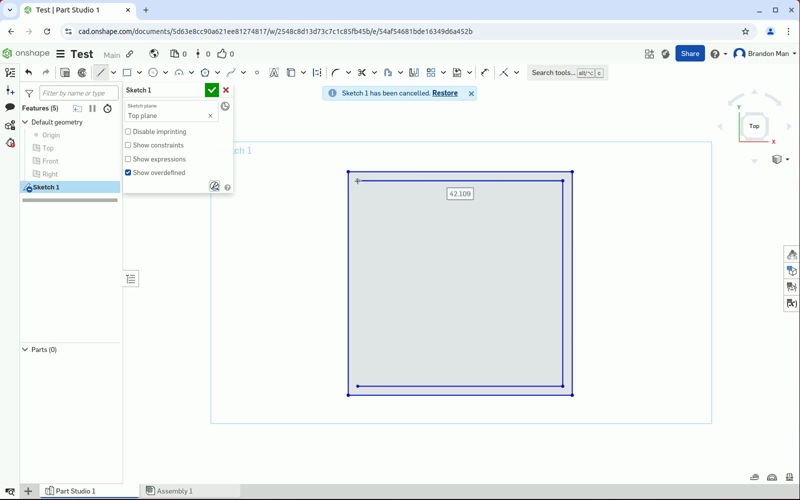
mouse_move(357, 386)
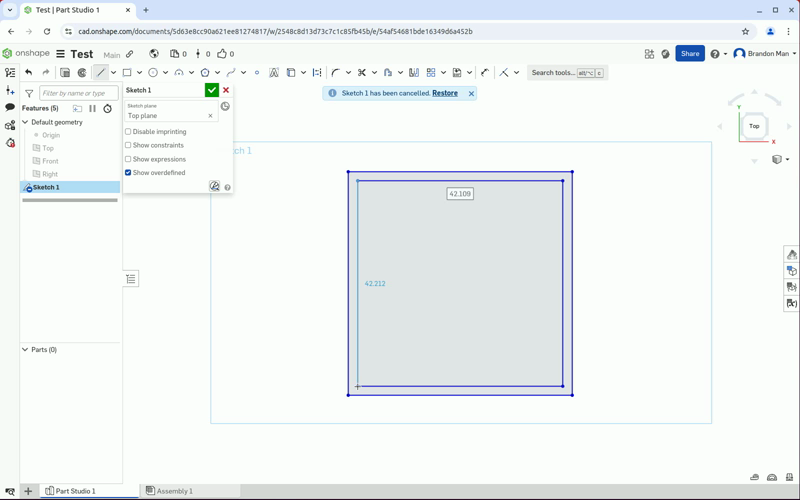
key_up(shift)
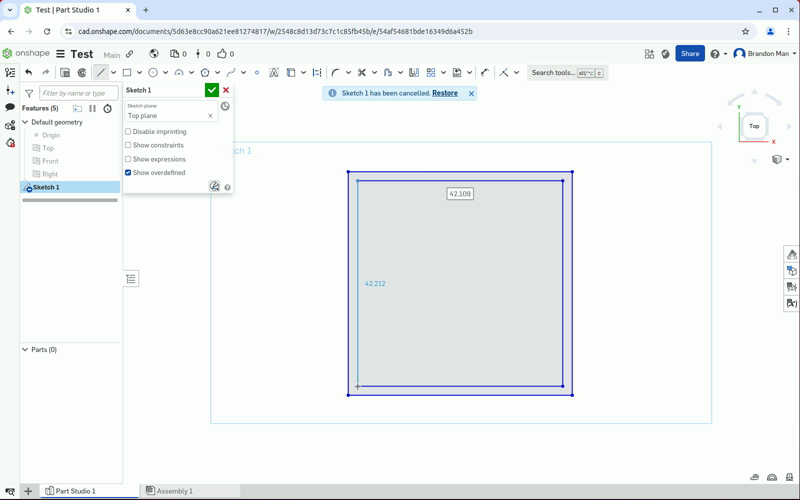
click(357, 386)
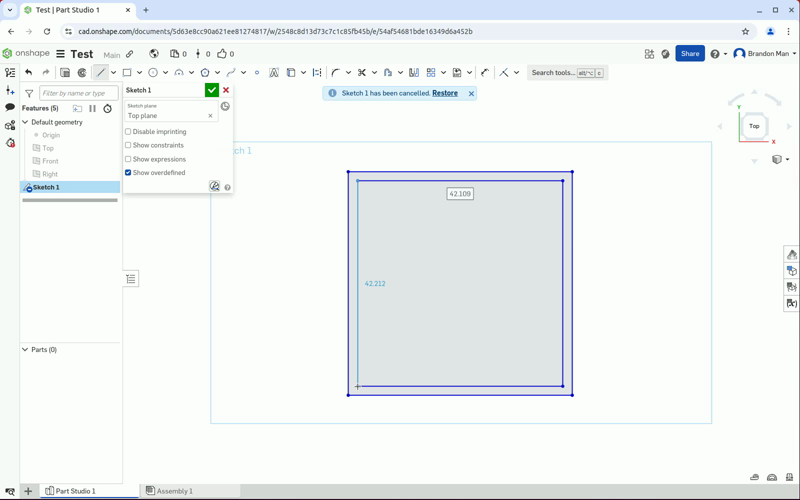
key(esc)
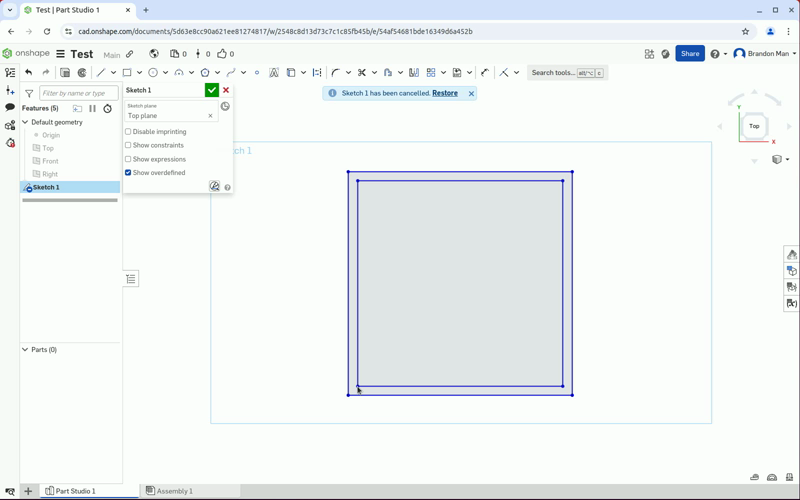
mouse_move(353, 177)
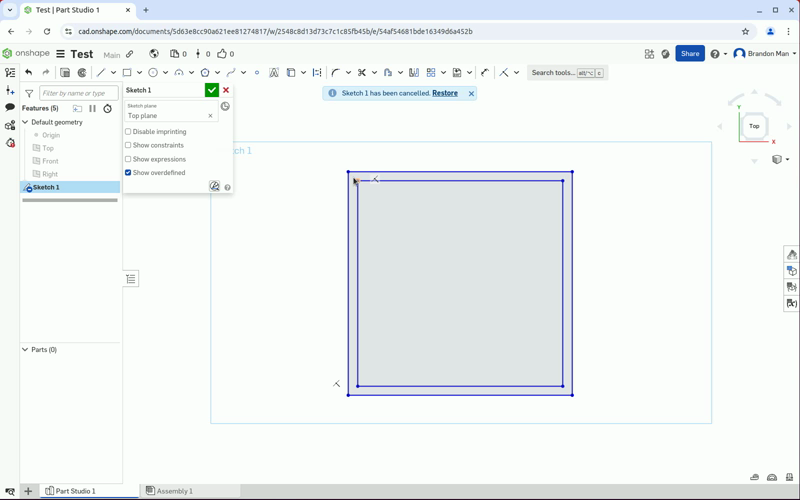
click(353, 177)
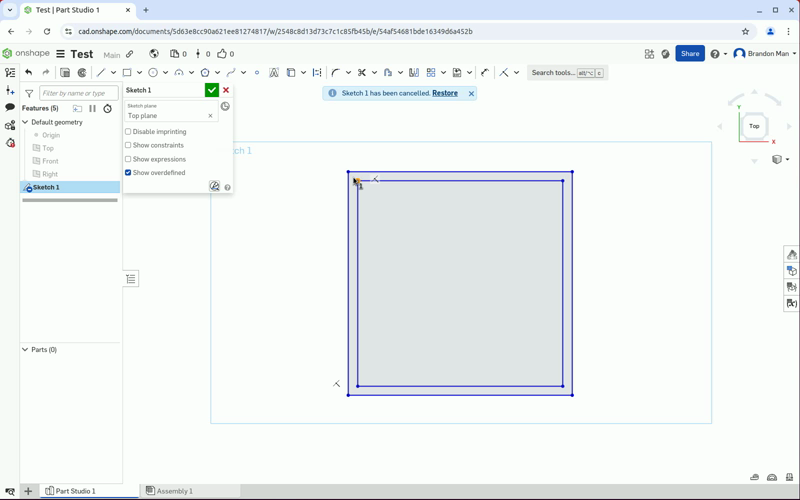
mouse_move(73, 352)
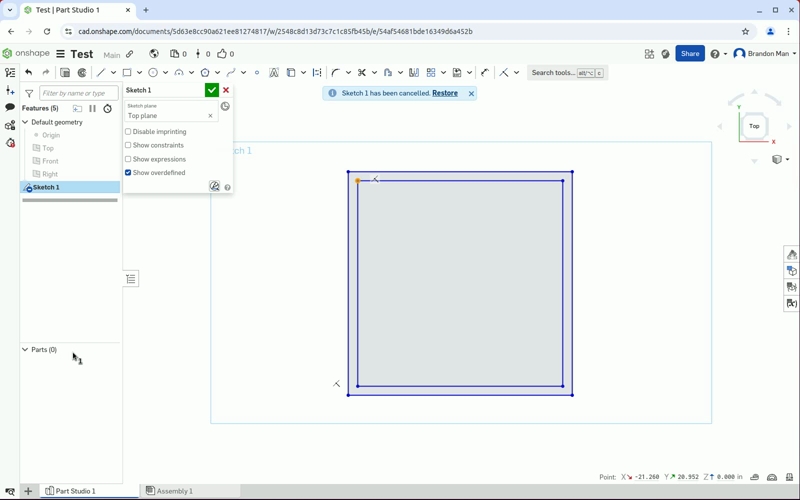
key(shift+y)
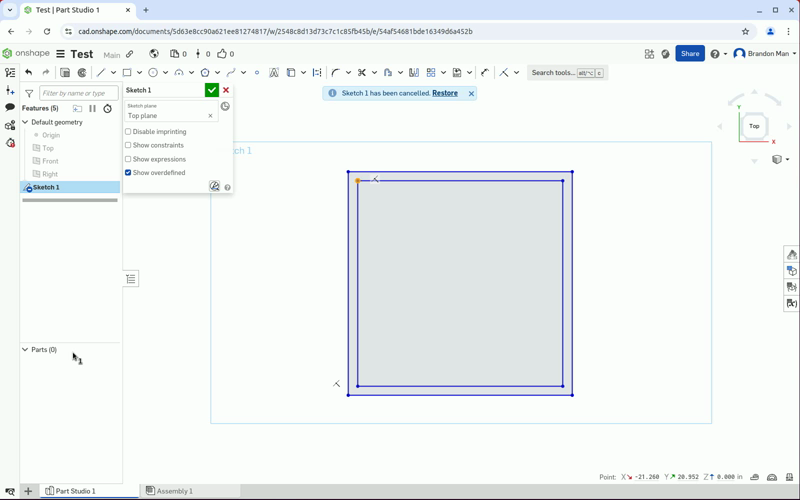
key(shift+e)
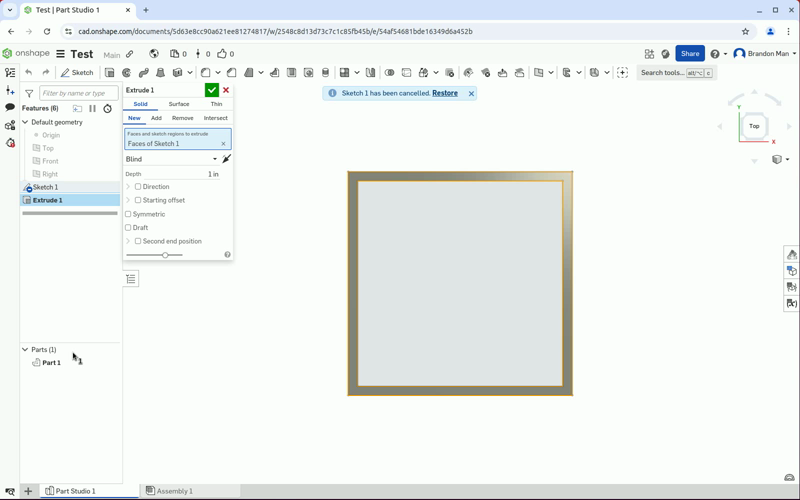
mouse_move(143, 106)
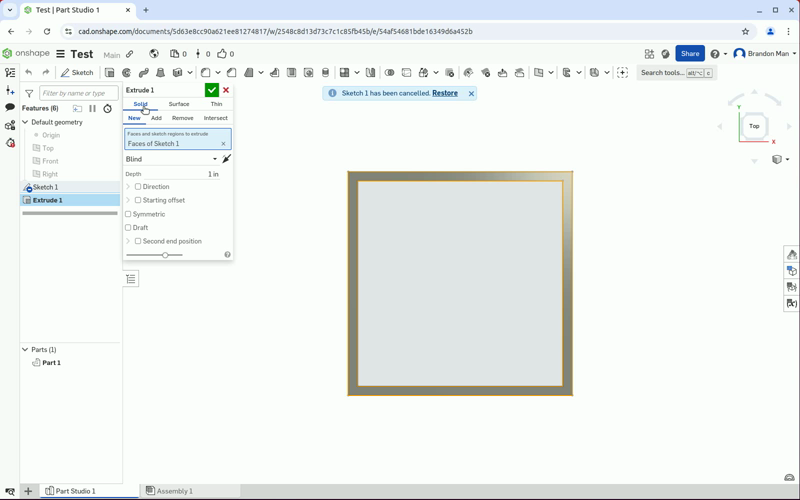
click(143, 106)
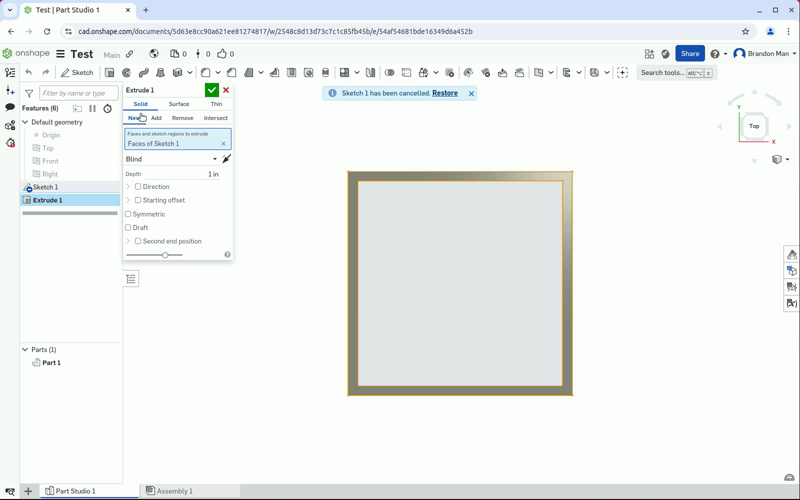
mouse_move(137, 120)
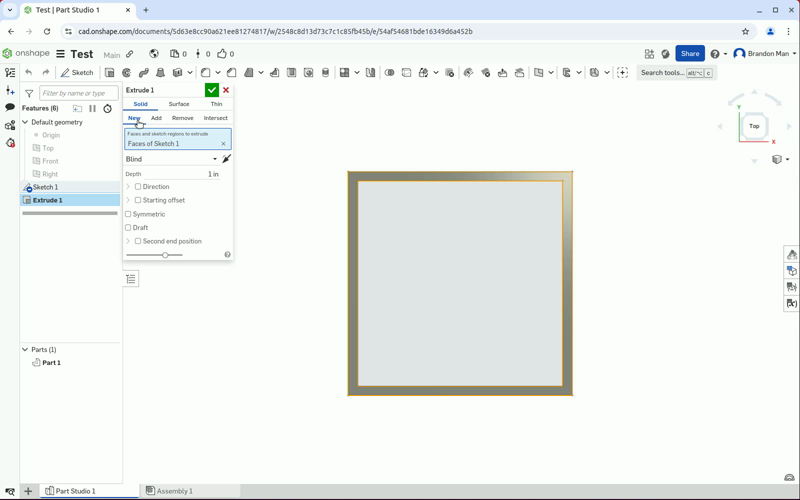
click(137, 120)
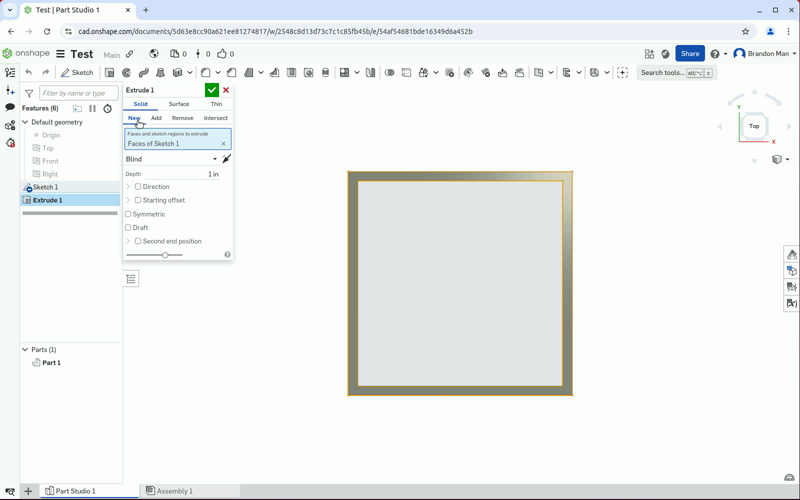
key(tab, 4)
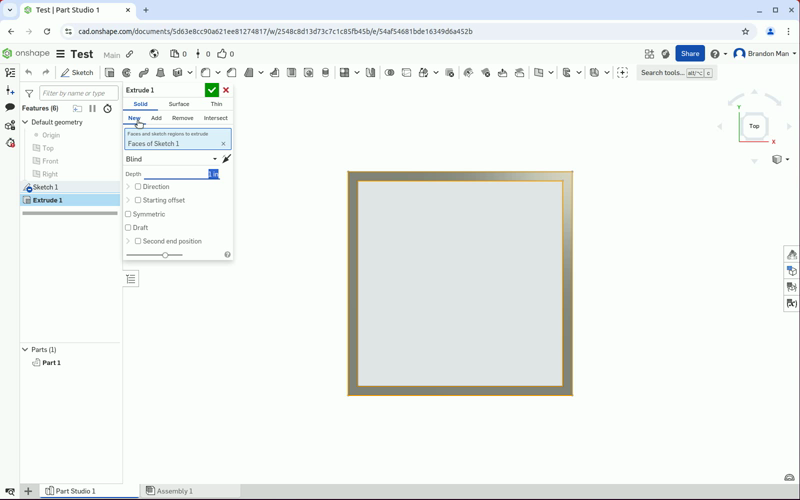
text(1.926)
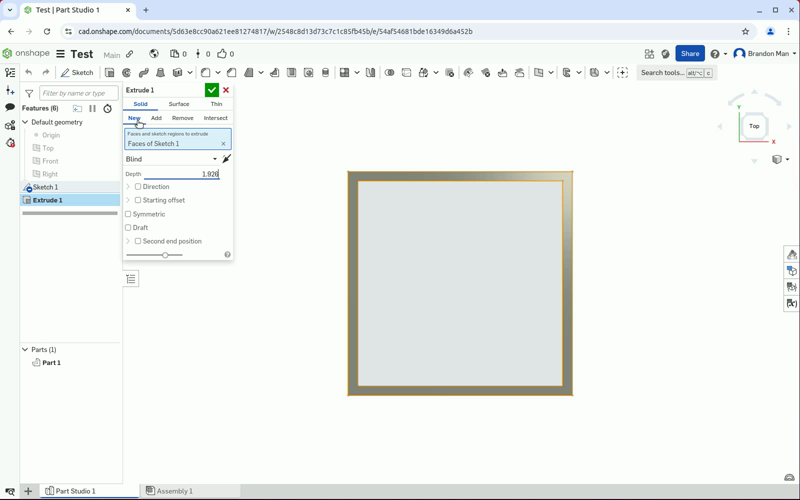
key(enter)
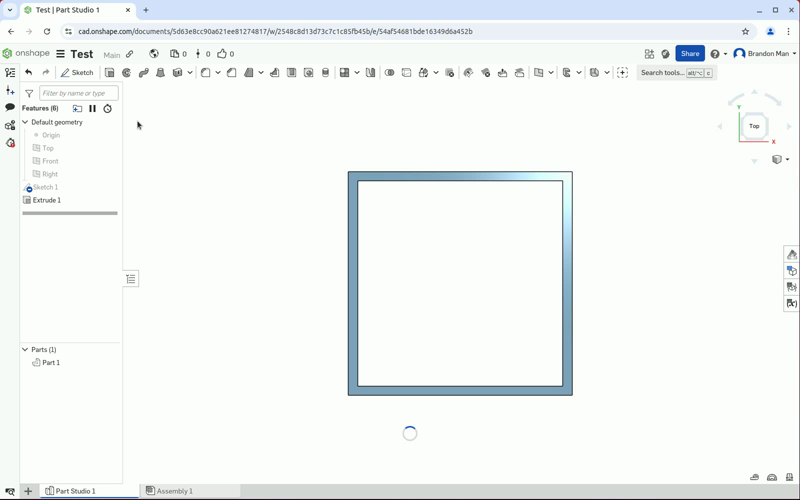
key(shift+h)
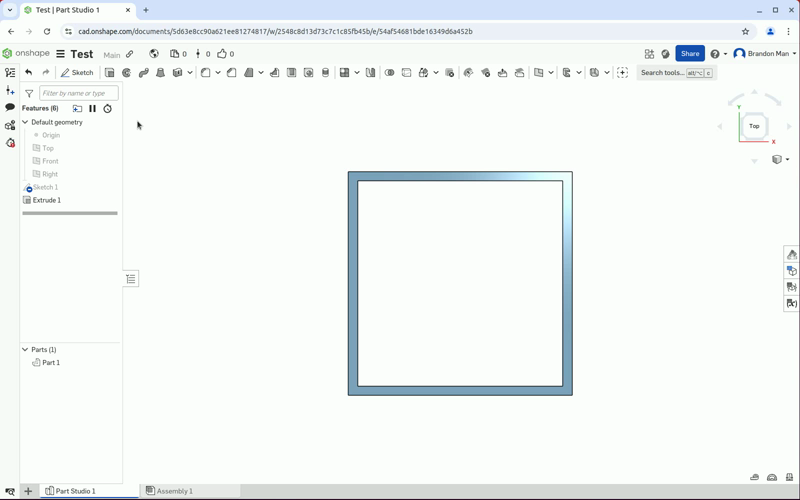
key(shift+h)
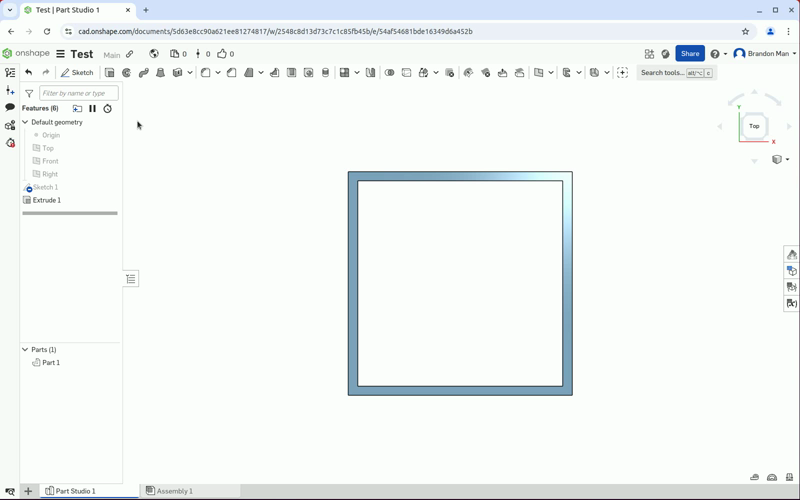
mouse_move(73, 189)
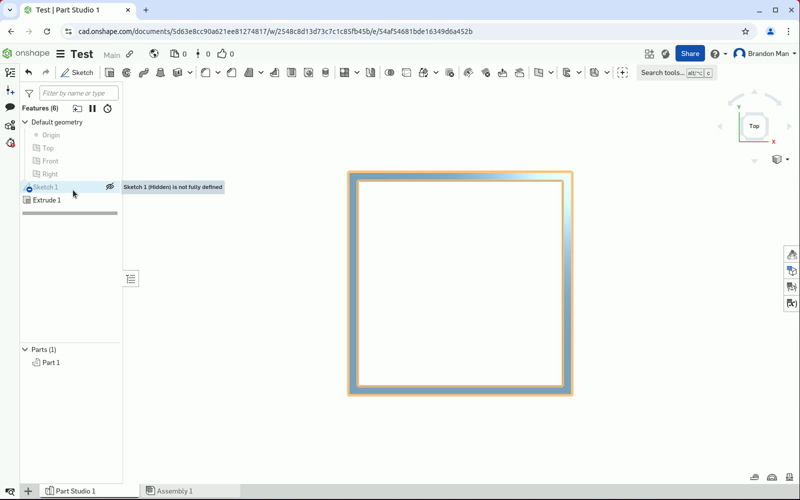
click(73, 189)
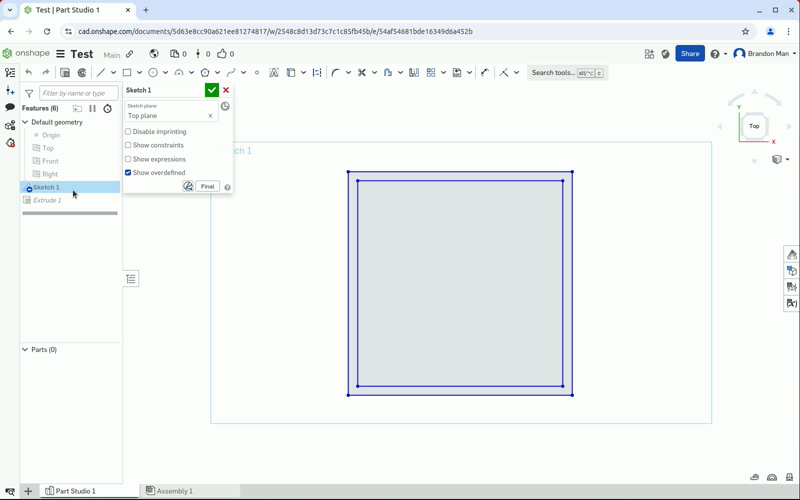
mouse_move(229, 92)
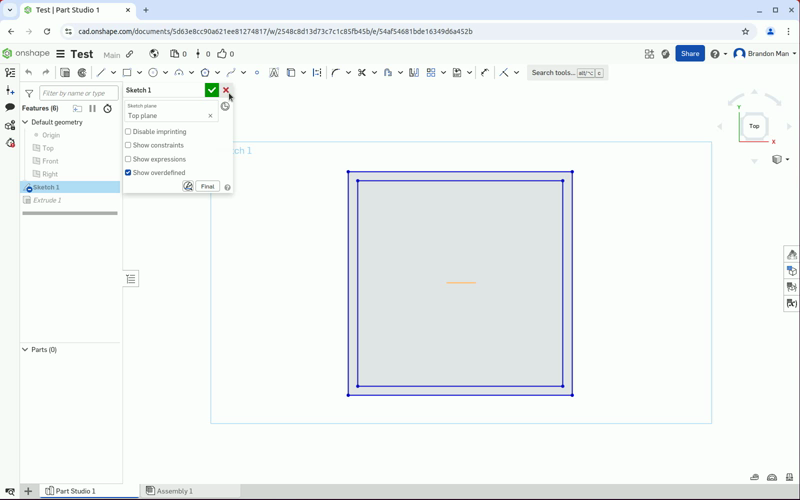
click(229, 92)
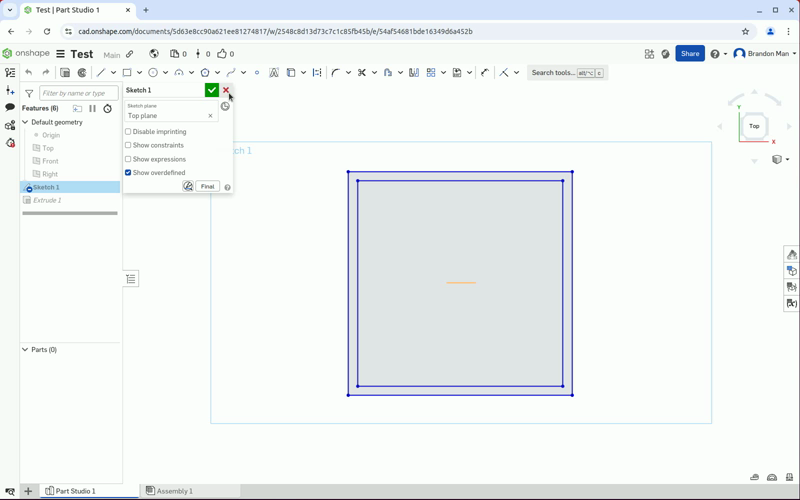
key(shift+s)
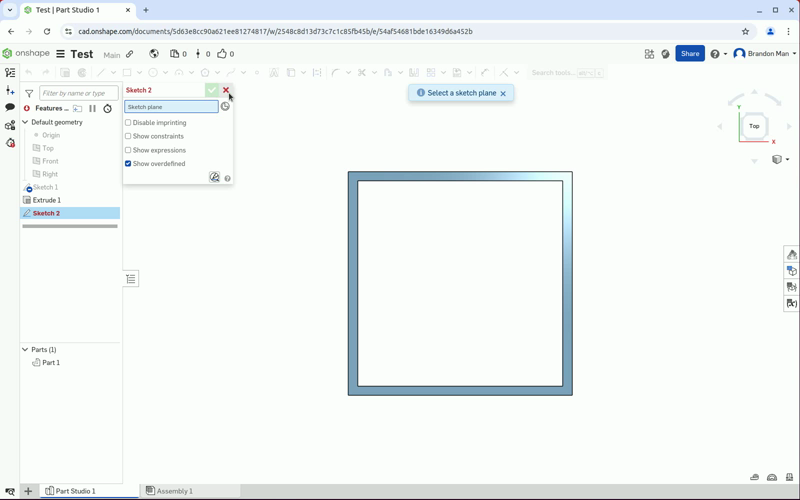
mouse_move(73, 150)
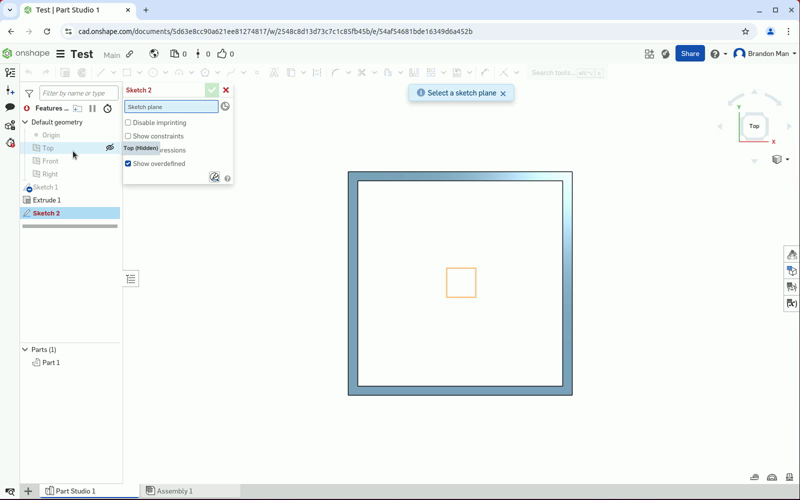
click(73, 150)
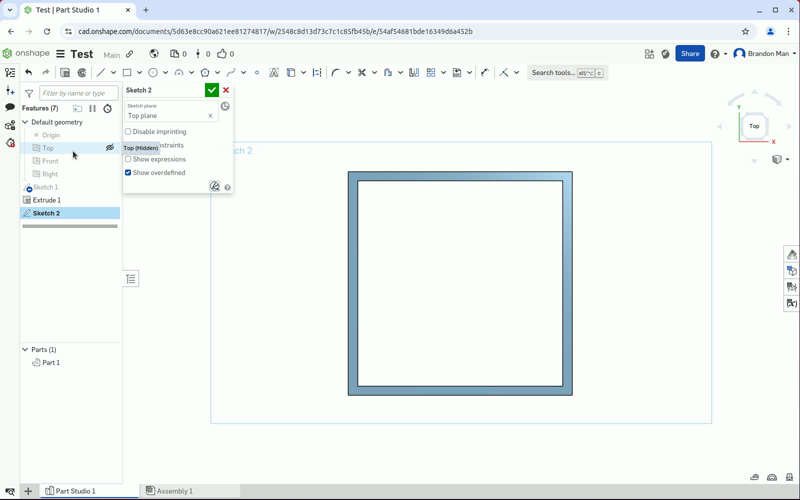
mouse_move(73, 352)
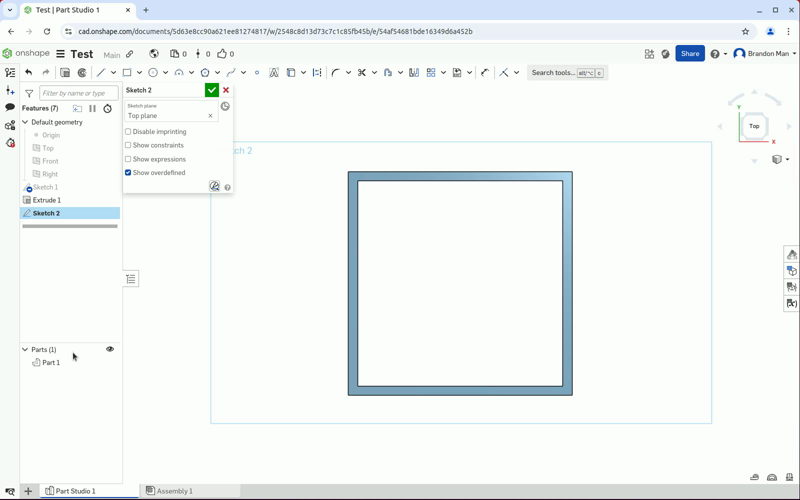
key(y)
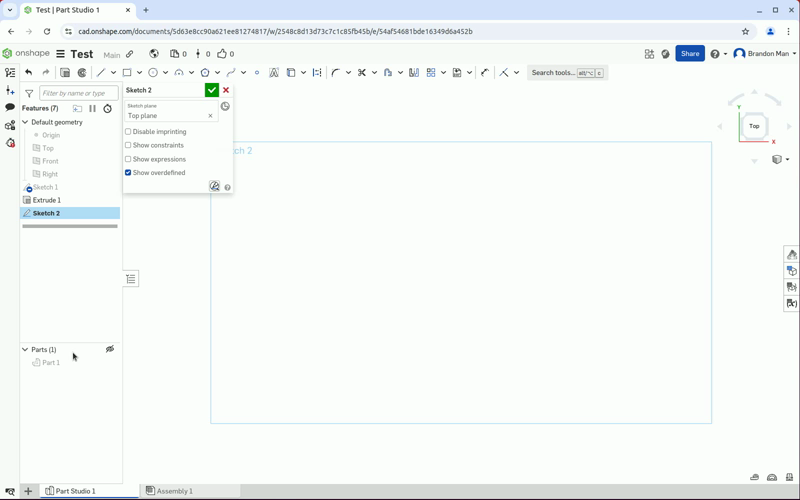
key(l)
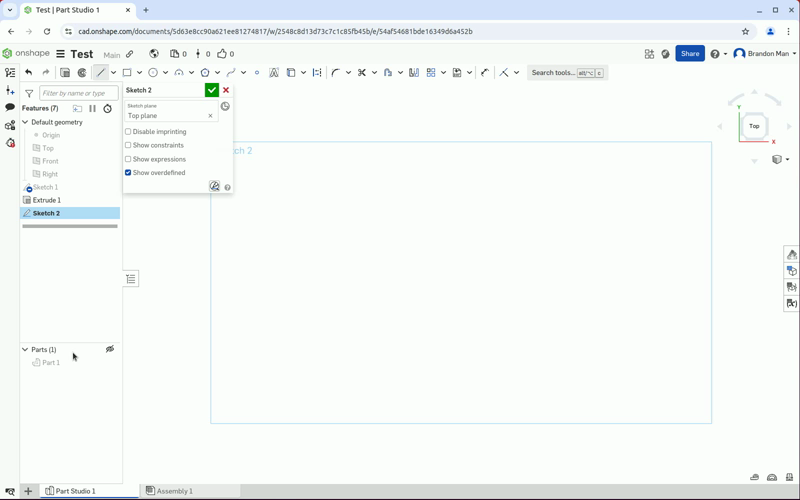
key_down(shift)
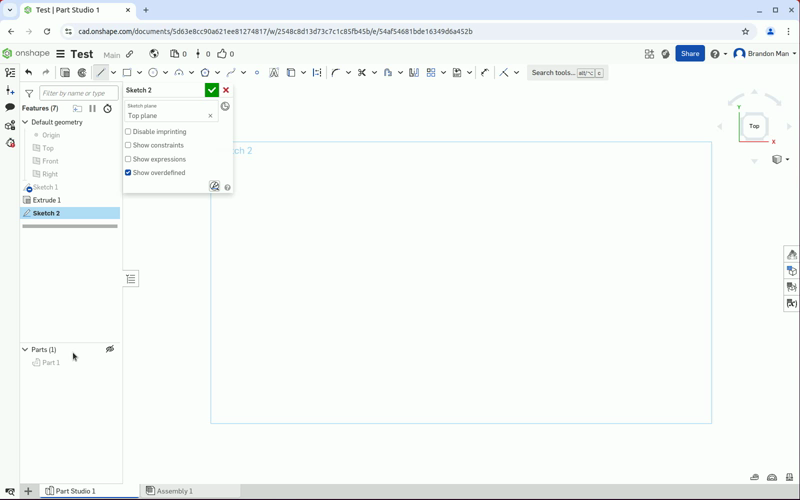
mouse_move(348, 395)
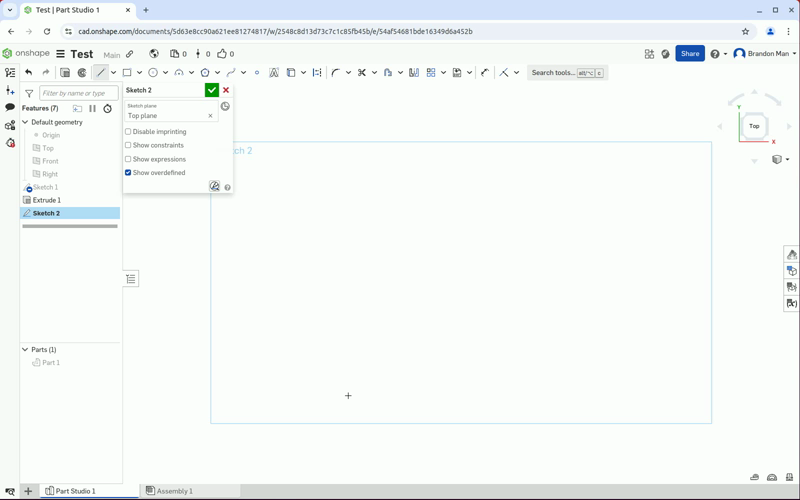
click(348, 395)
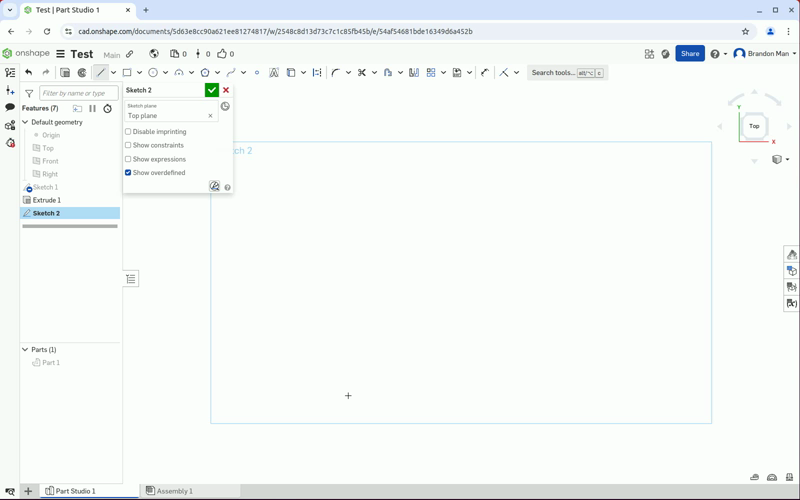
key_up(shift)
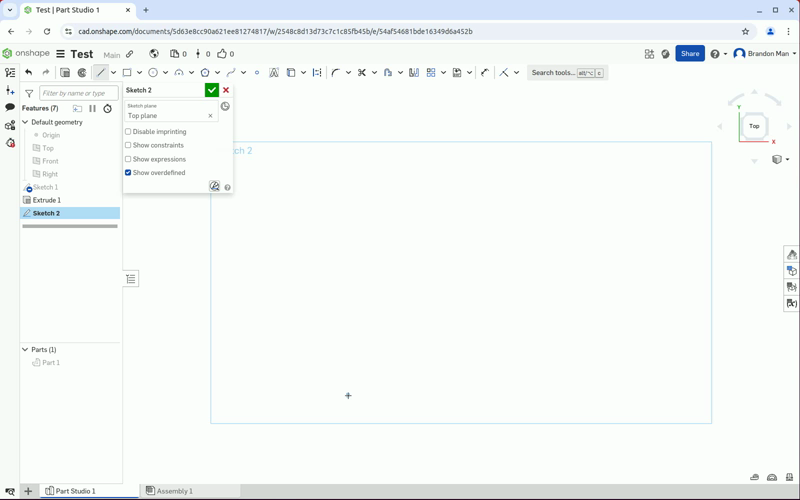
key_down(shift)
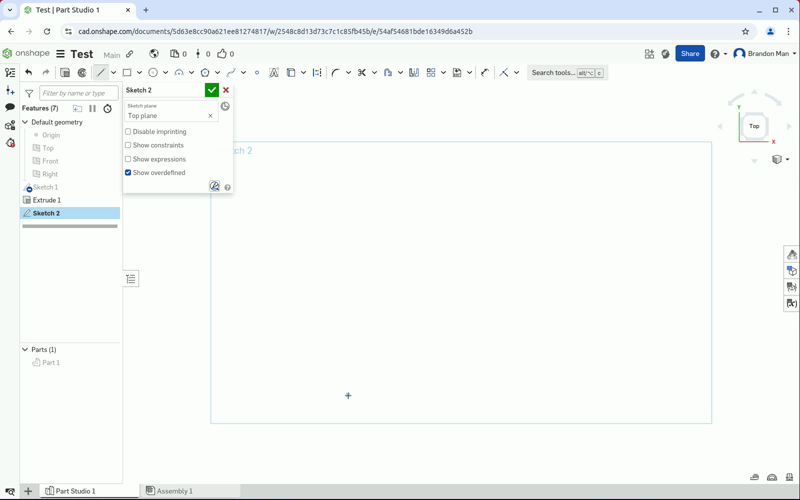
mouse_move(572, 395)
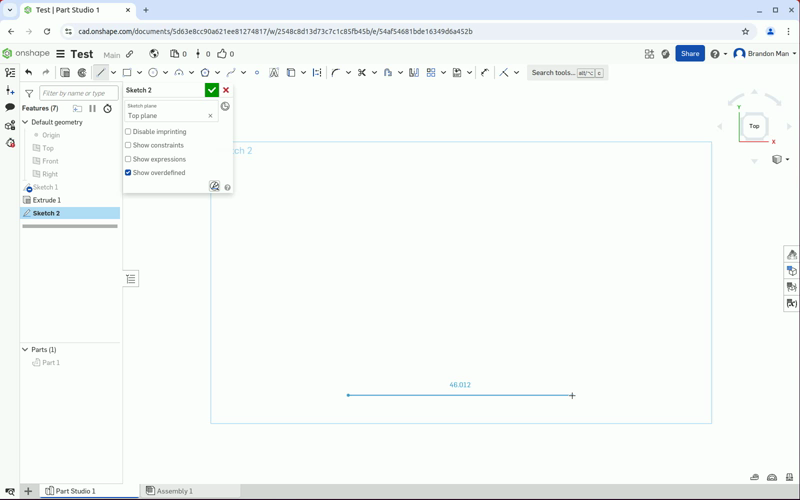
click(572, 395)
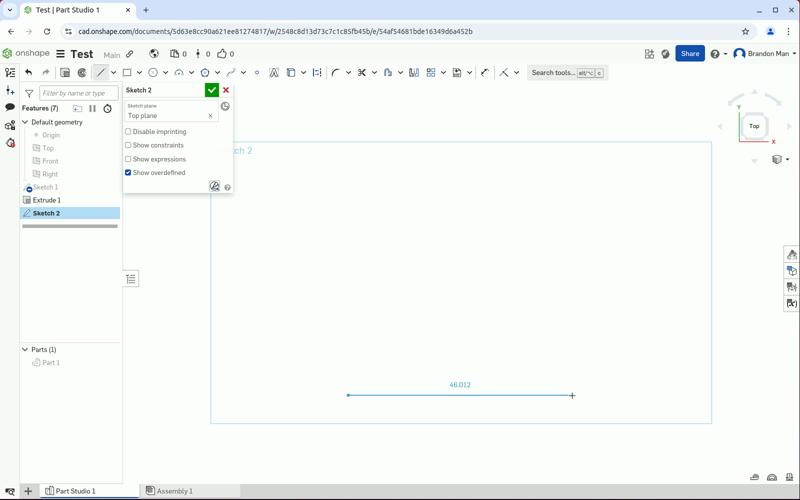
key_up(shift)
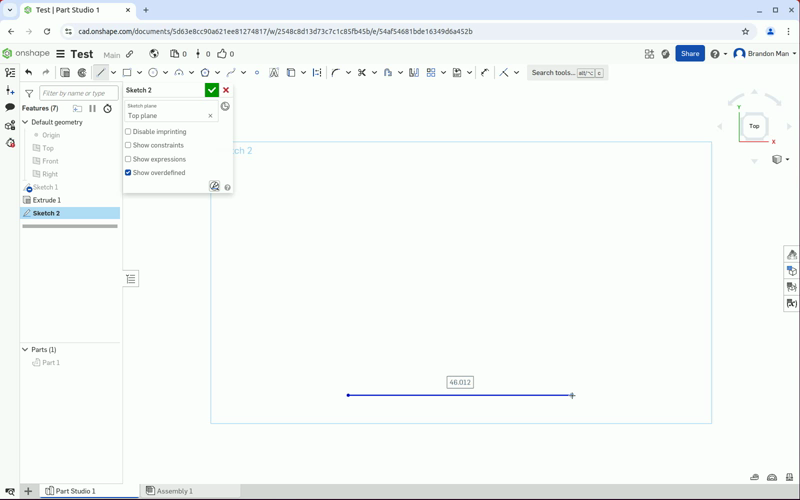
key_down(shift)
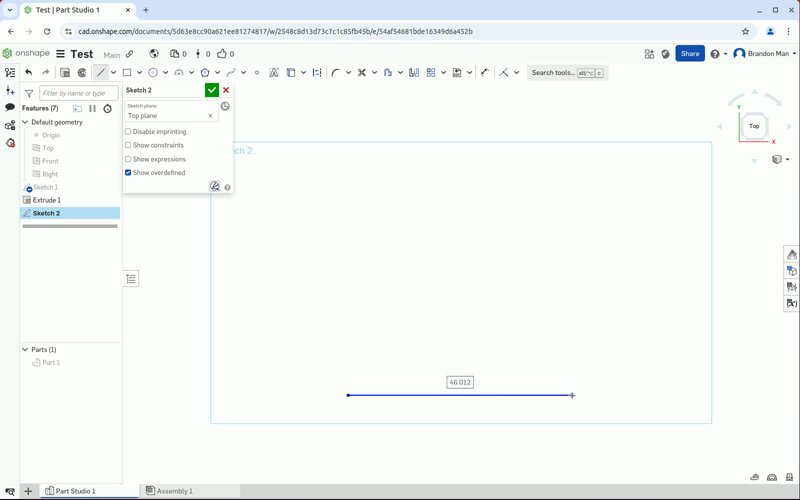
mouse_move(572, 171)
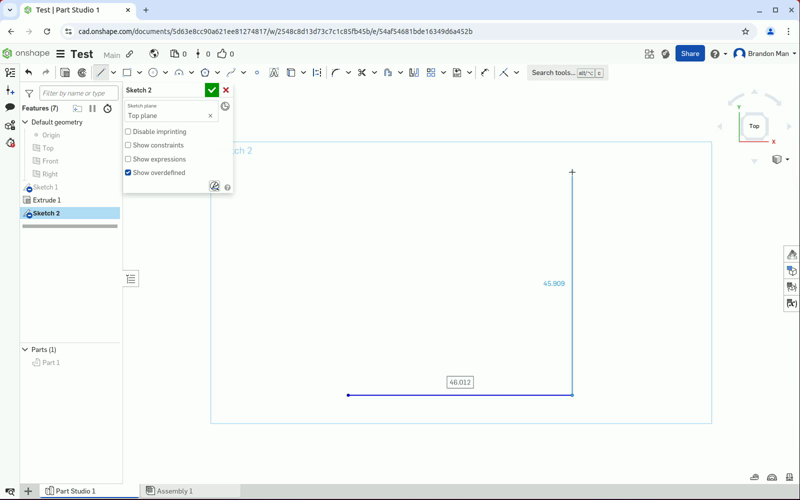
click(572, 171)
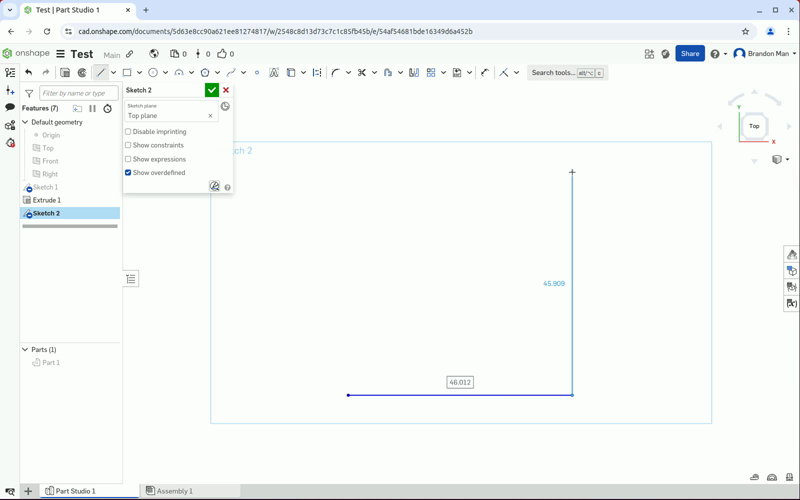
key_up(shift)
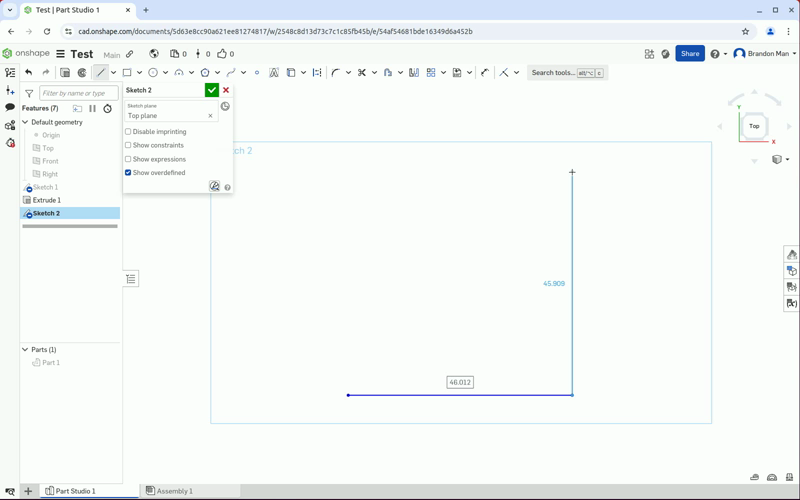
key_down(shift)
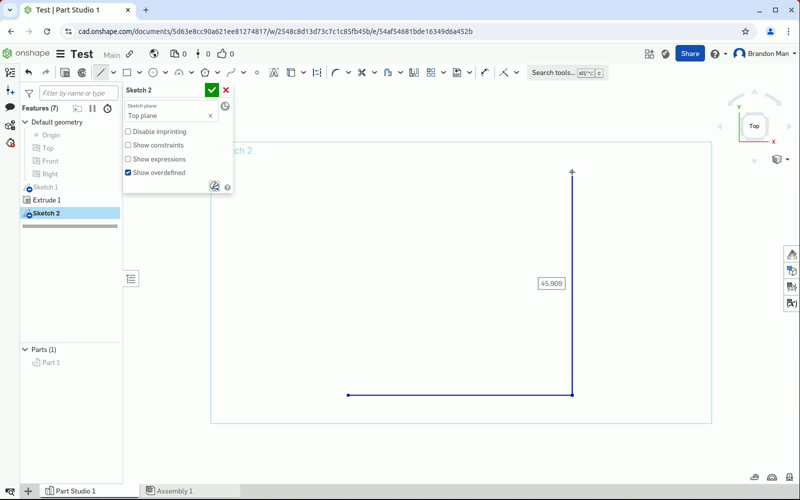
mouse_move(348, 171)
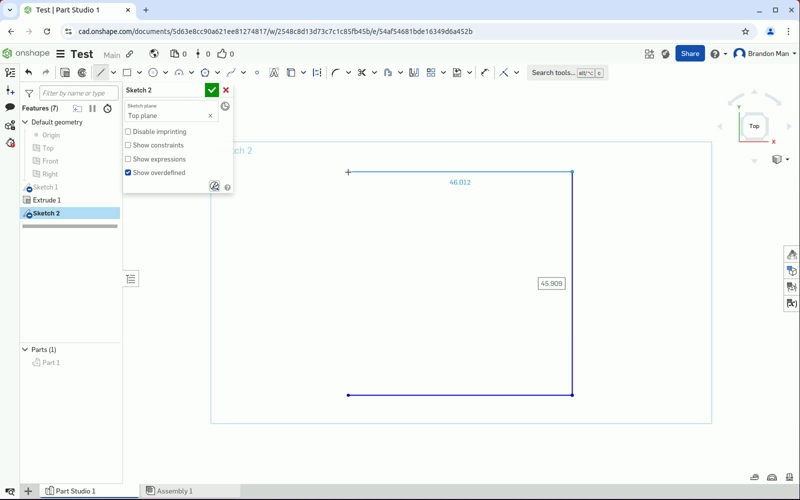
click(348, 171)
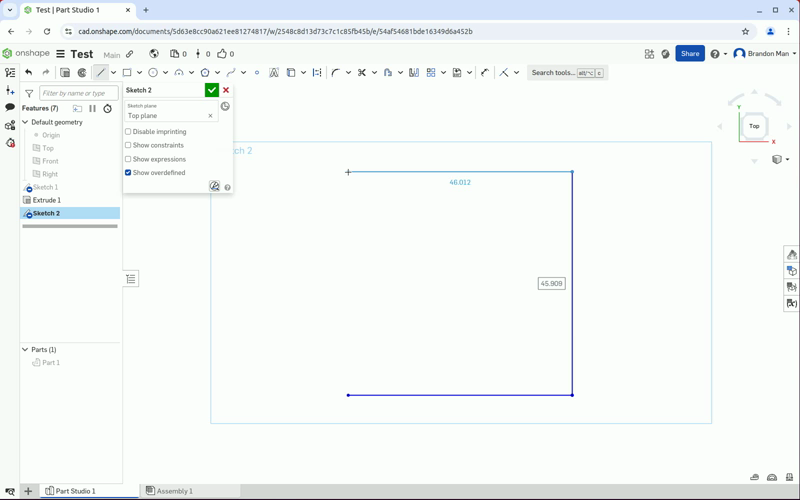
key_up(shift)
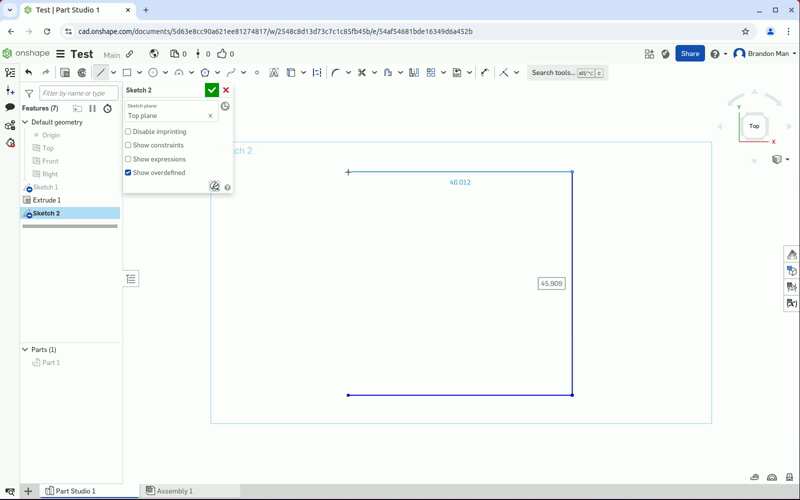
key_down(shift)
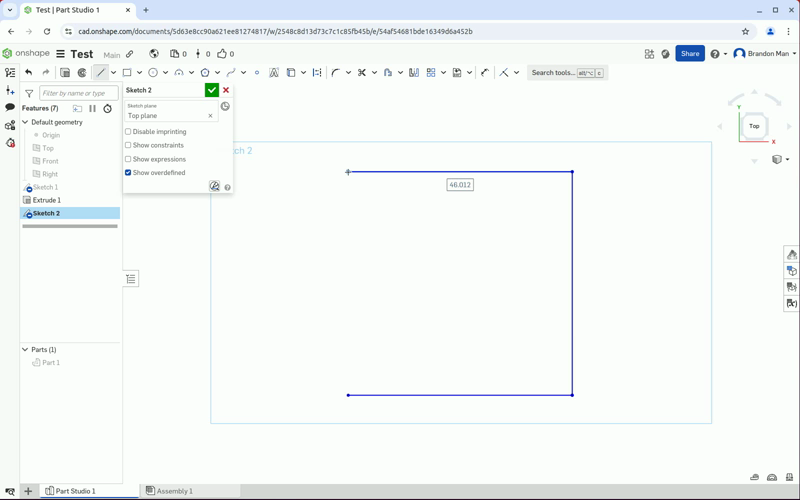
mouse_move(348, 395)
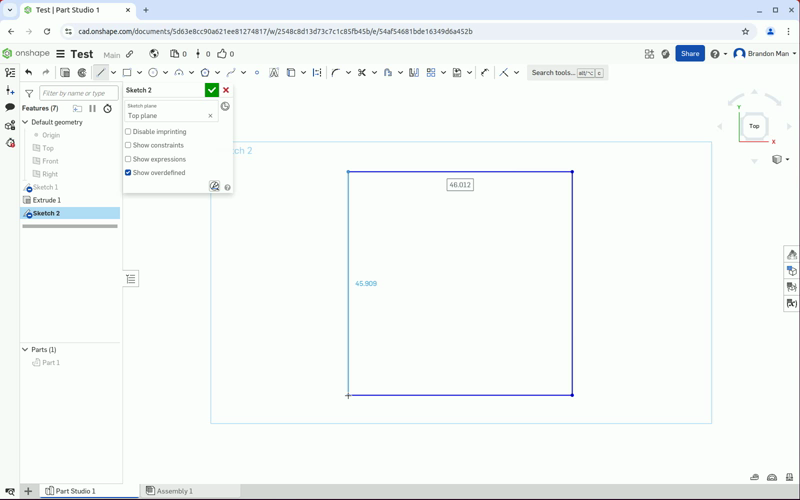
key_up(shift)
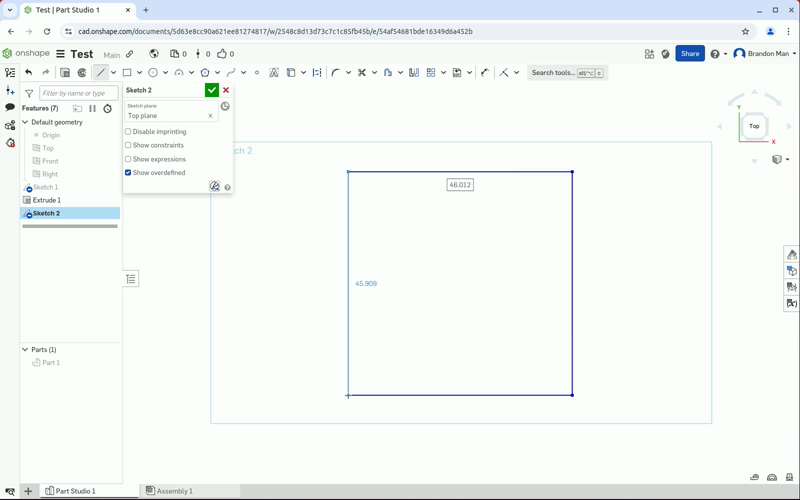
click(348, 395)
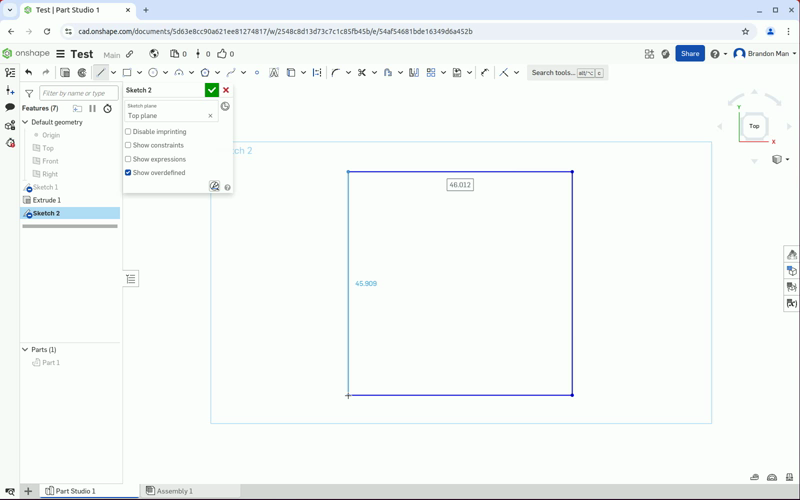
key(esc)
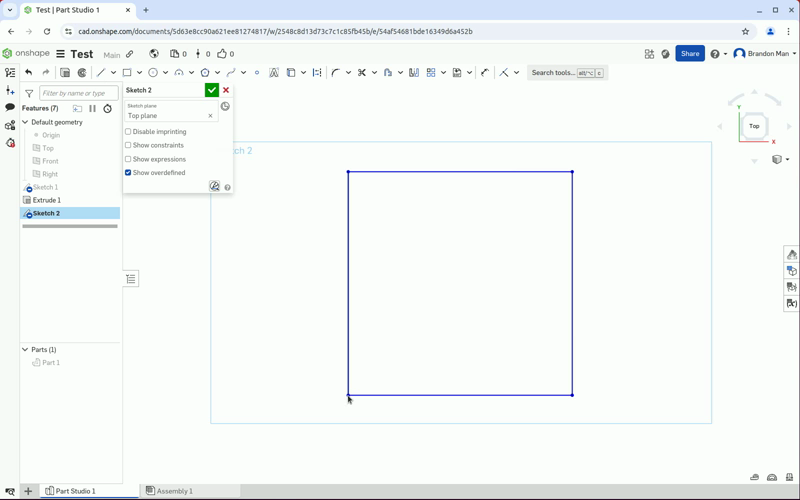
key(l)
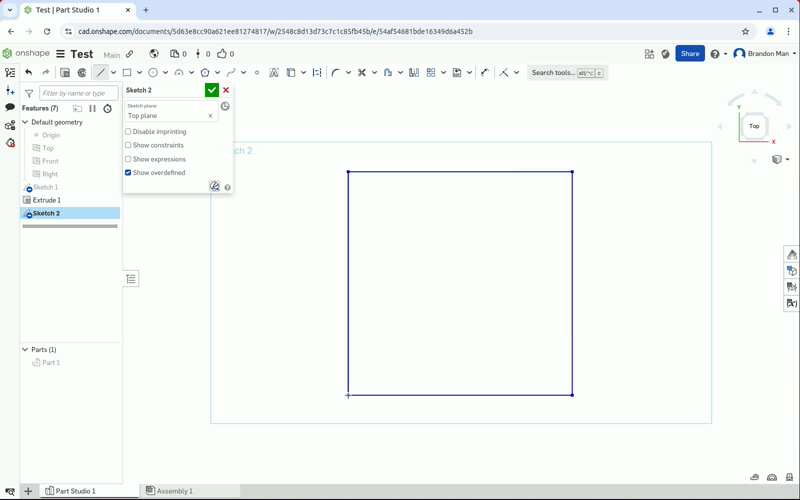
key_down(shift)
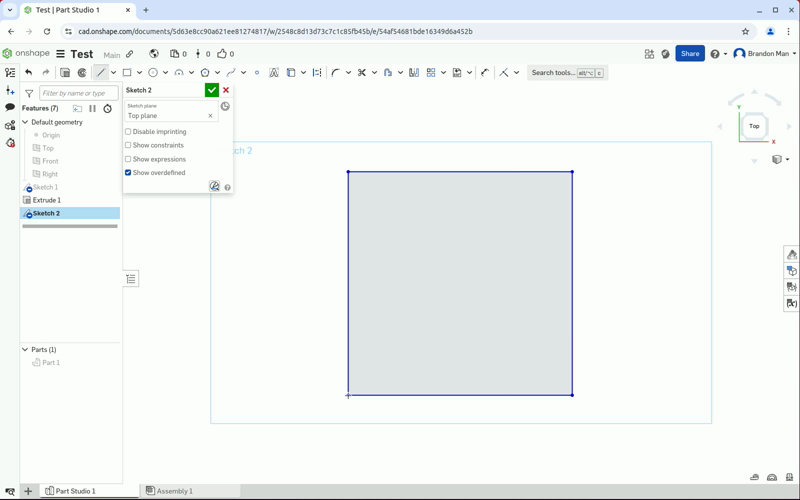
mouse_move(357, 386)
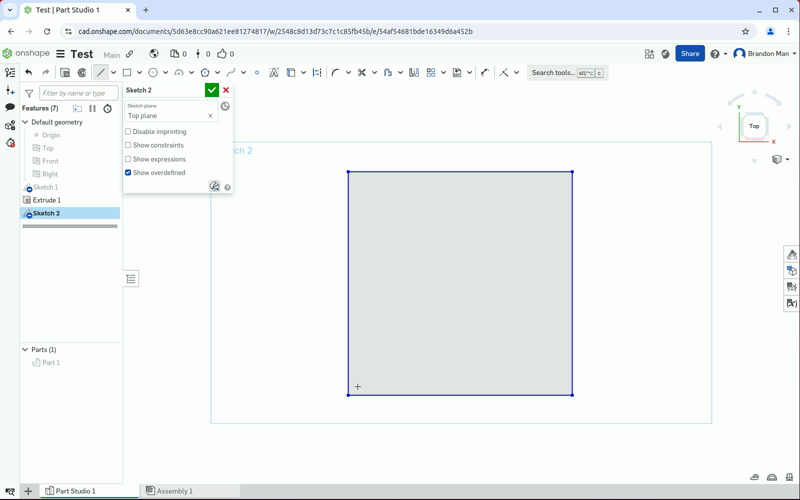
click(357, 386)
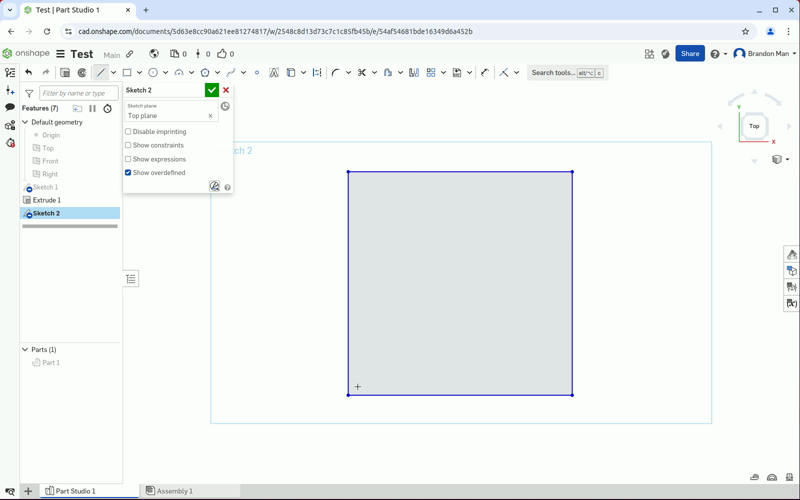
key_up(shift)
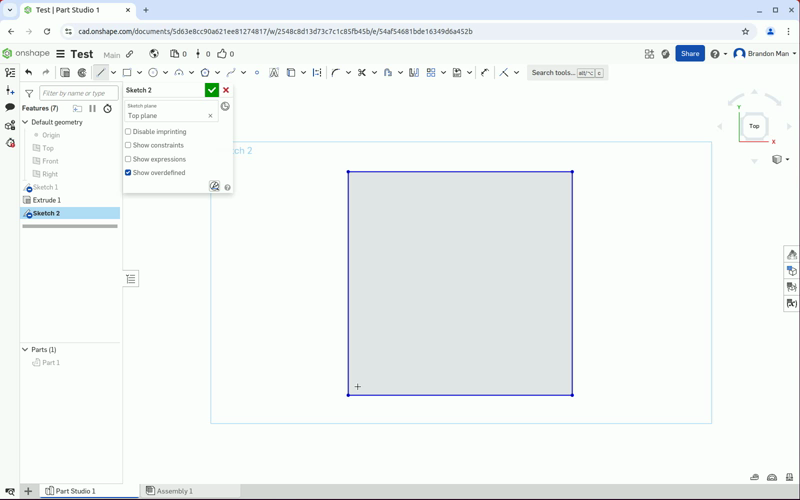
key_down(shift)
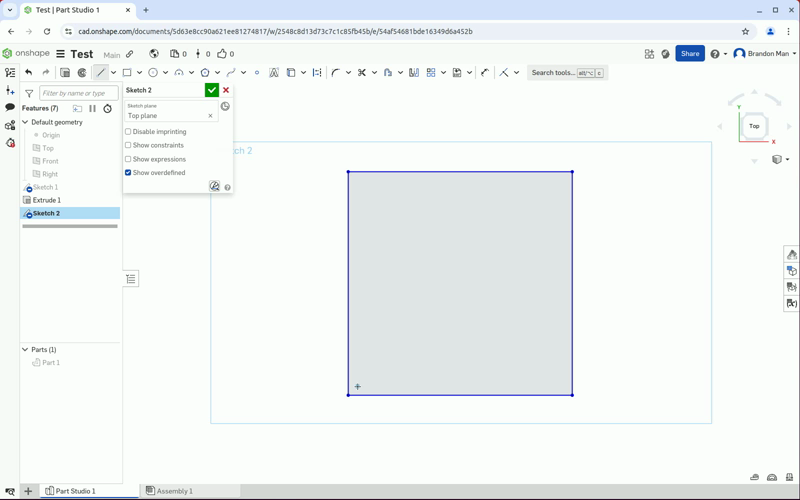
mouse_move(562, 386)
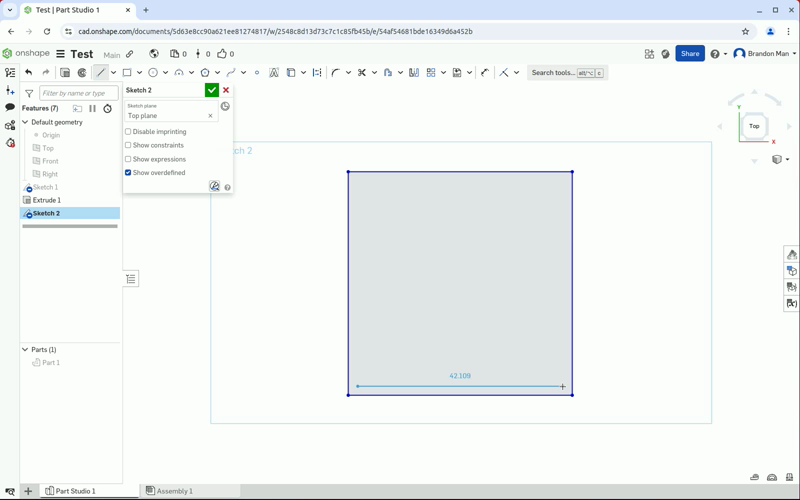
click(562, 386)
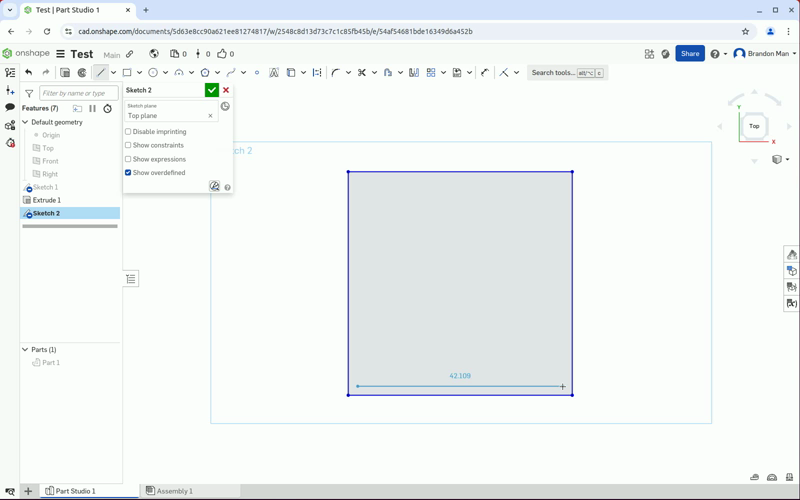
key_up(shift)
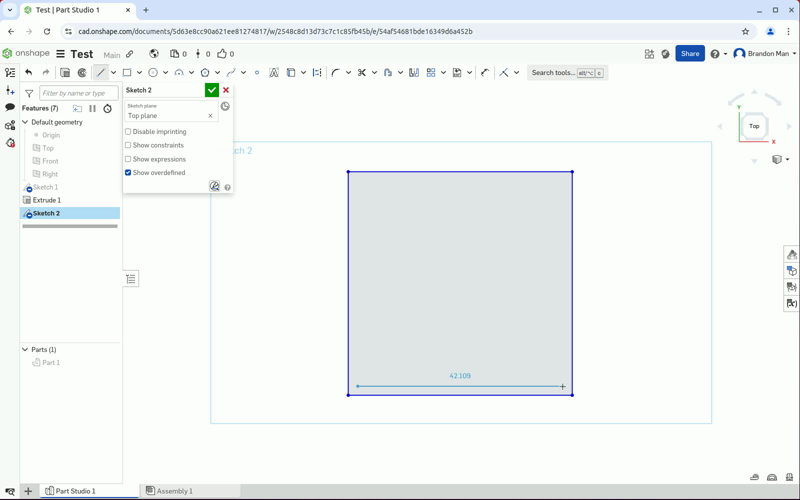
key_down(shift)
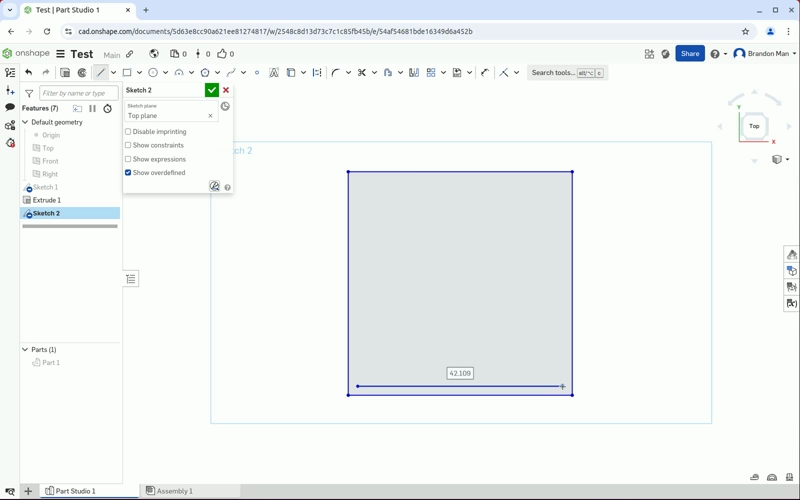
mouse_move(562, 180)
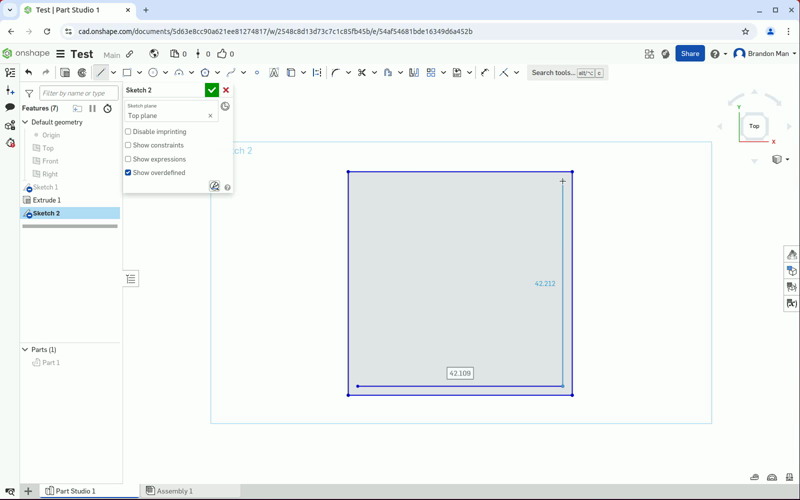
click(562, 180)
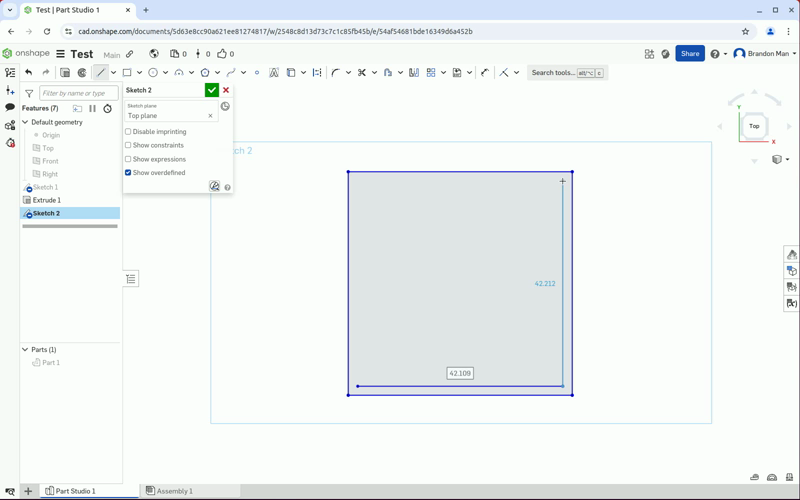
key_up(shift)
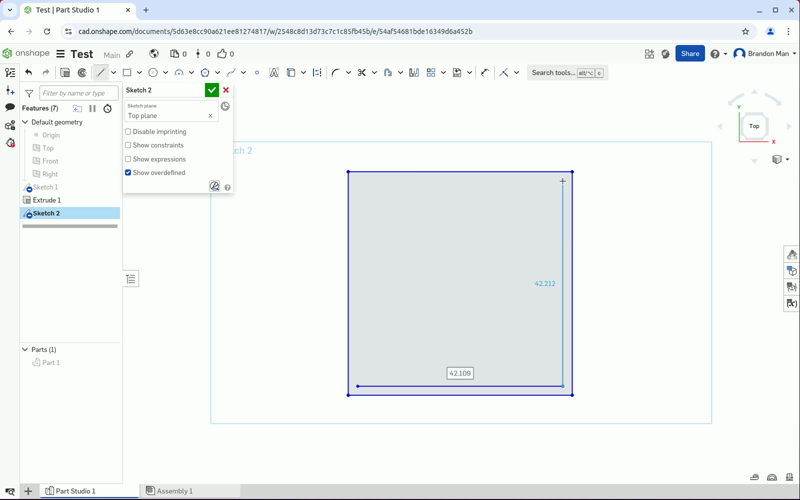
key_down(shift)
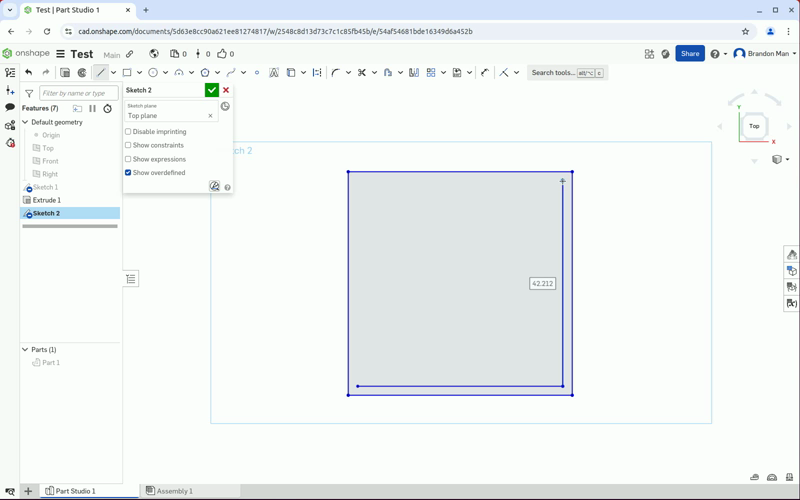
mouse_move(357, 180)
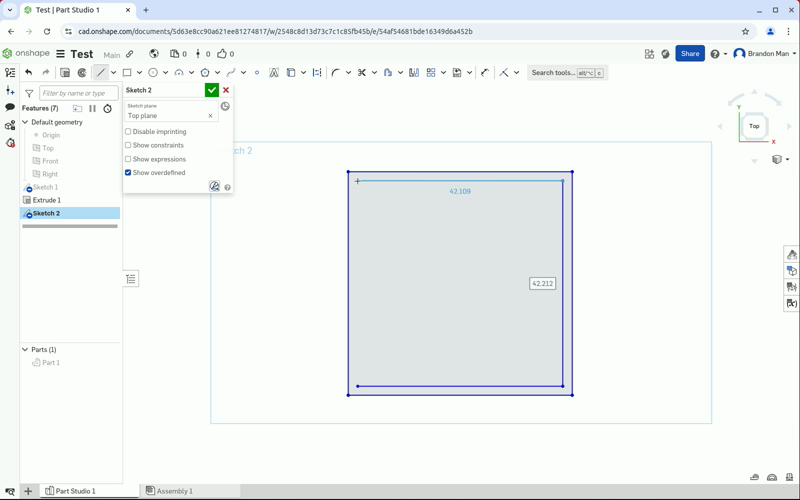
click(357, 180)
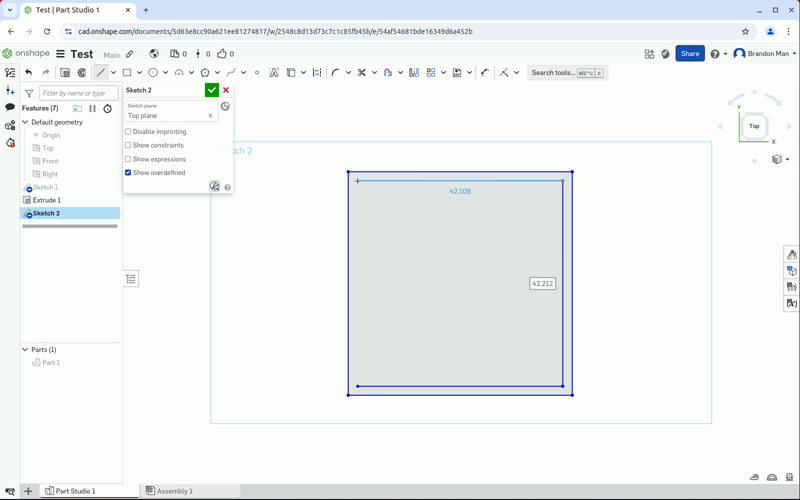
key_up(shift)
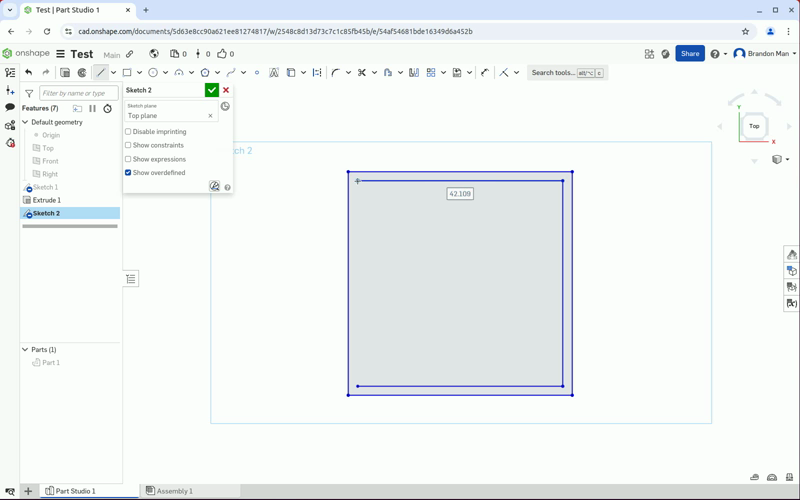
key_down(shift)
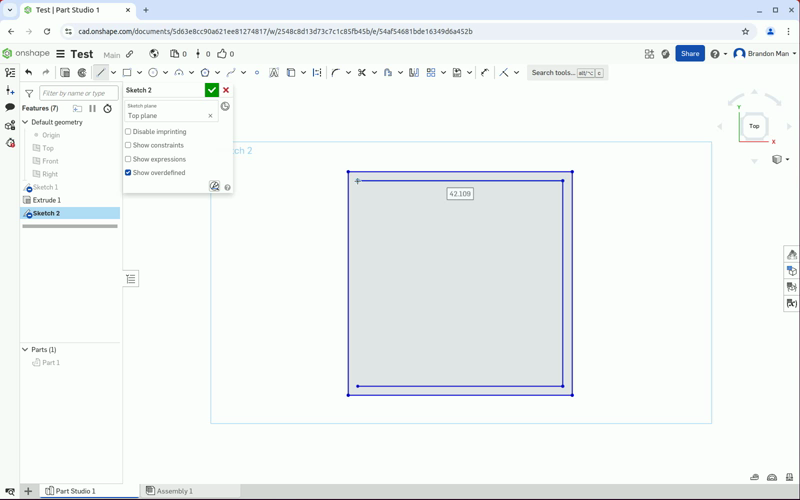
mouse_move(357, 386)
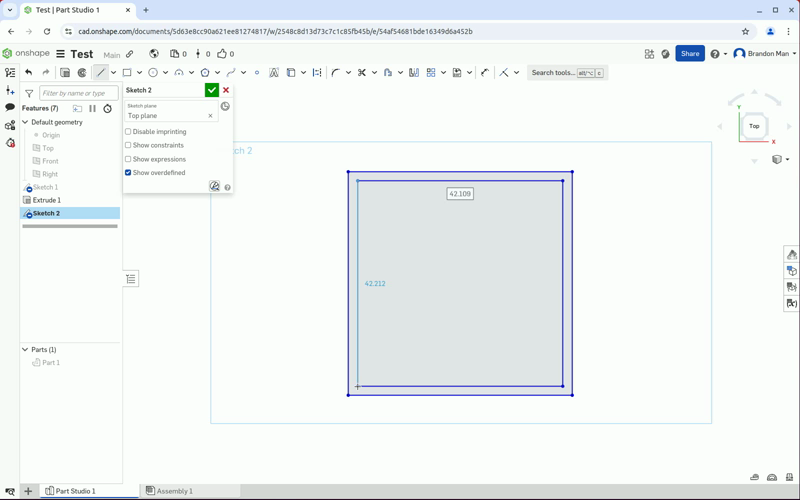
key_up(shift)
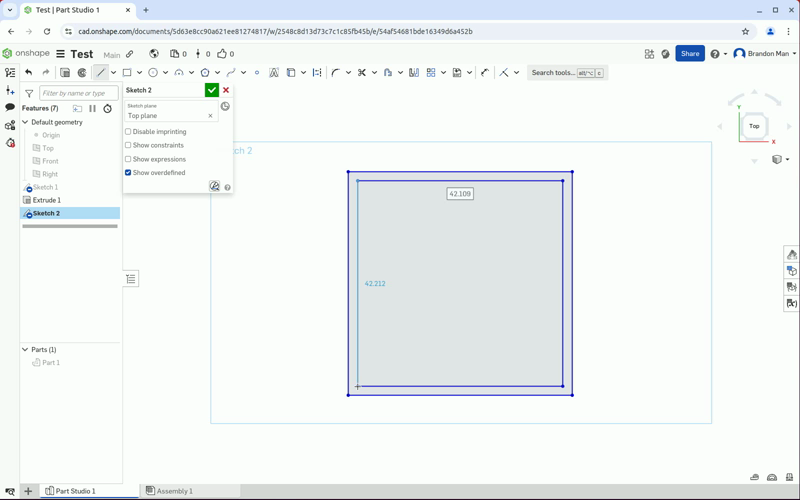
click(357, 386)
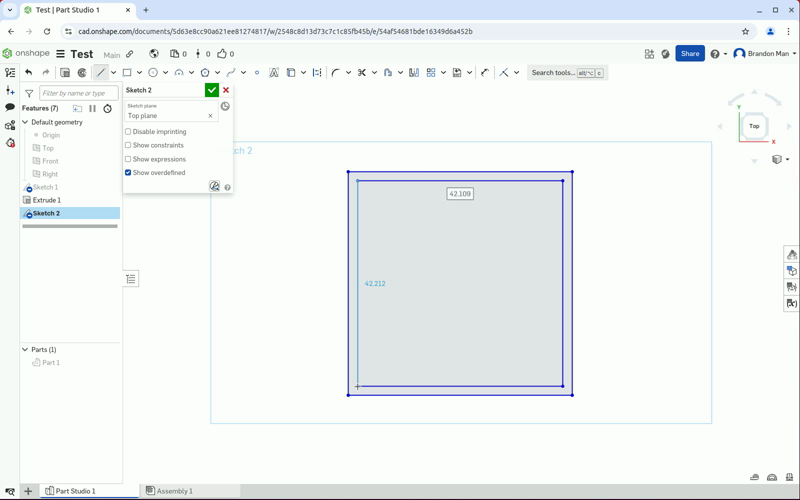
key(esc)
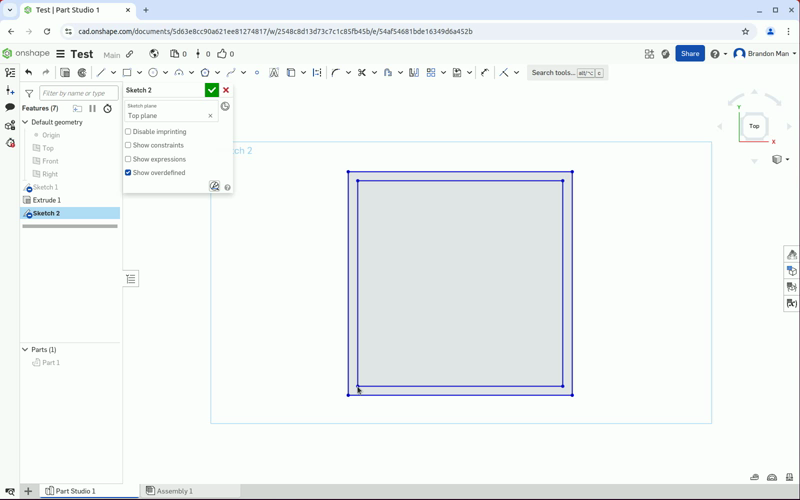
mouse_move(566, 389)
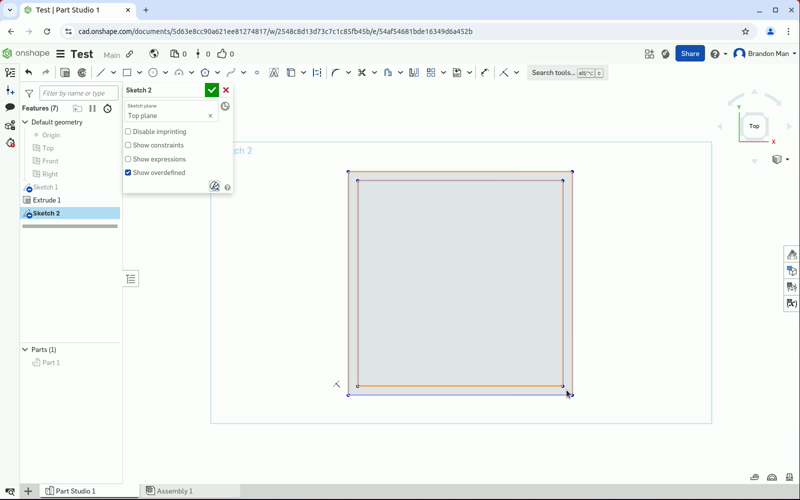
click(566, 389)
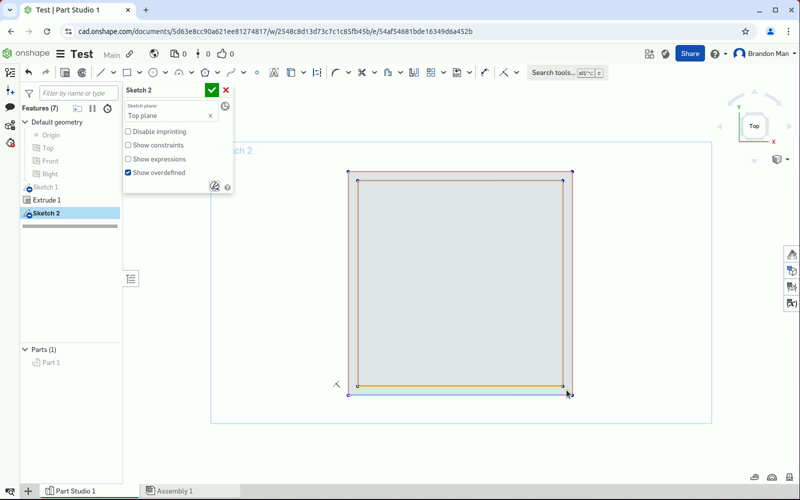
mouse_move(73, 352)
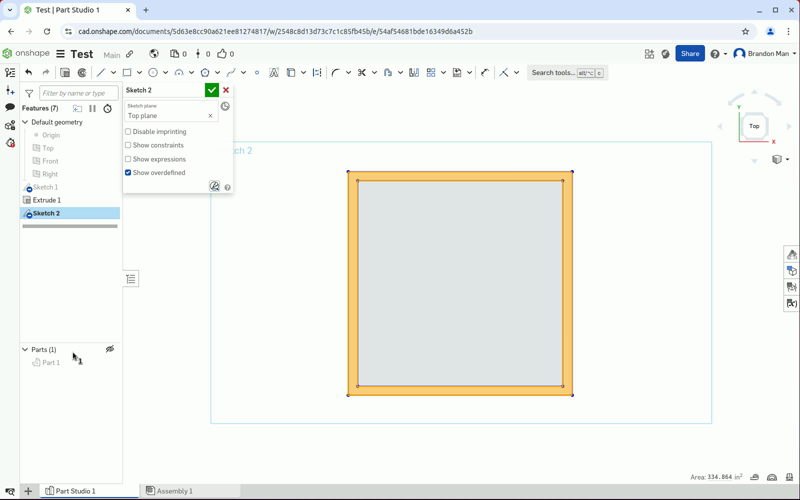
key(shift+y)
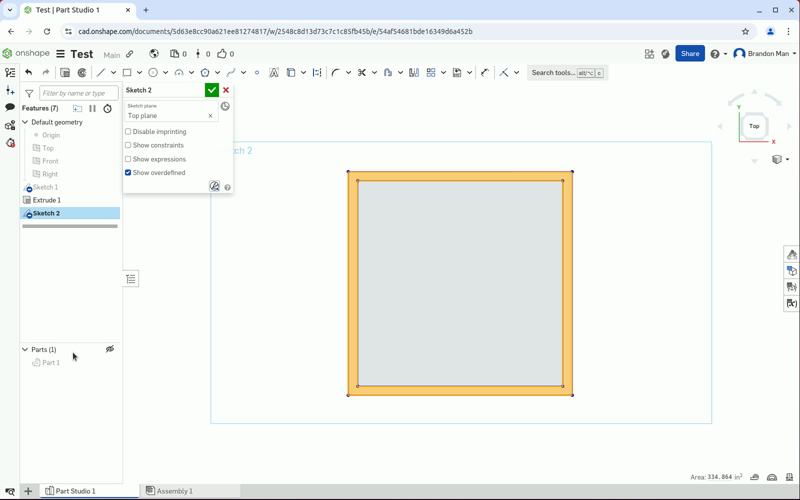
key(shift+e)
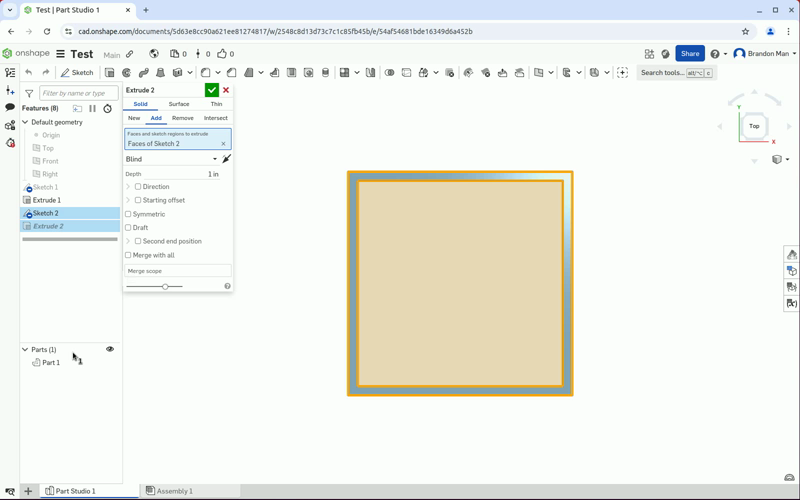
mouse_move(143, 106)
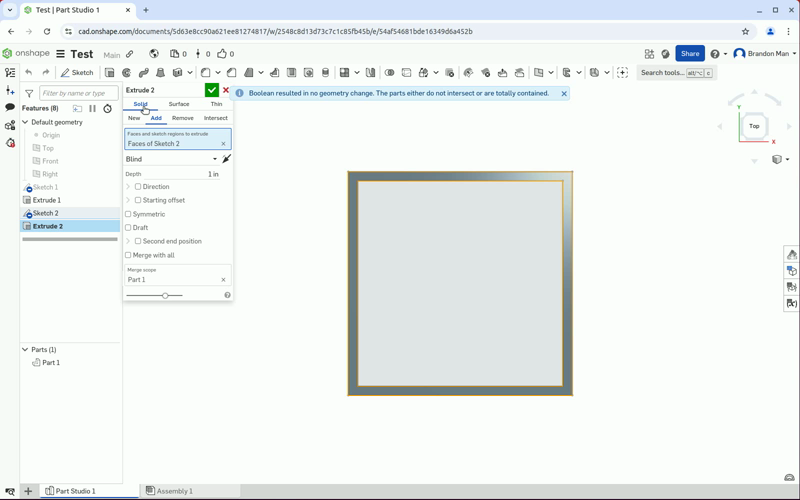
click(143, 106)
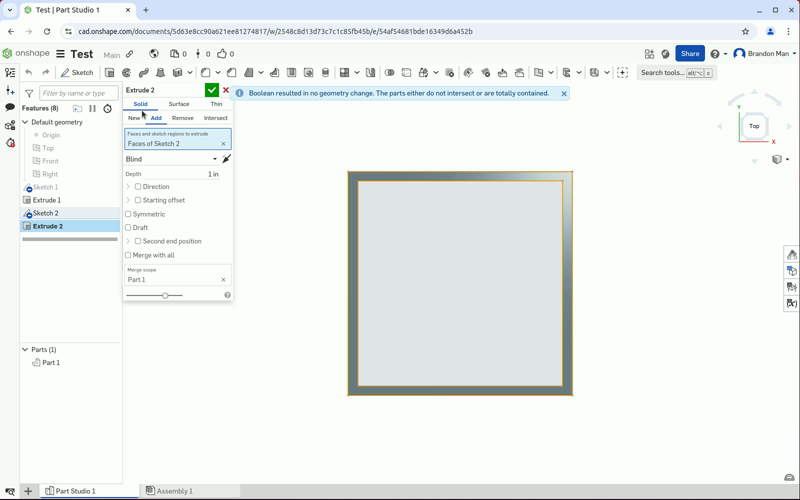
mouse_move(137, 120)
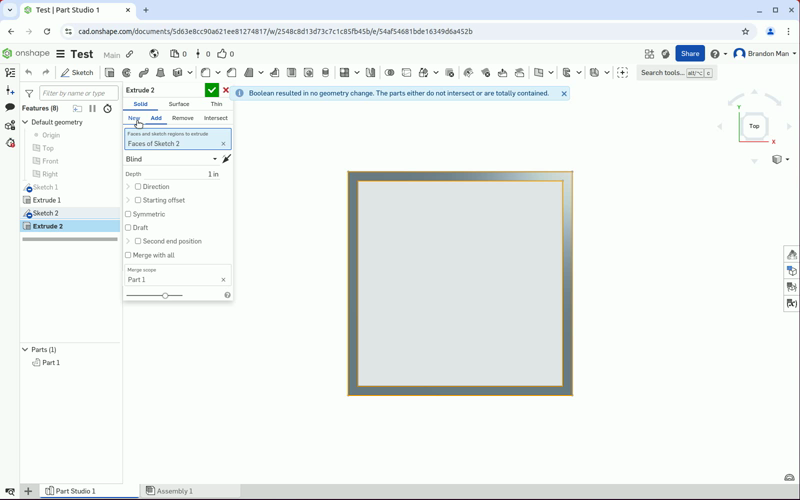
click(137, 120)
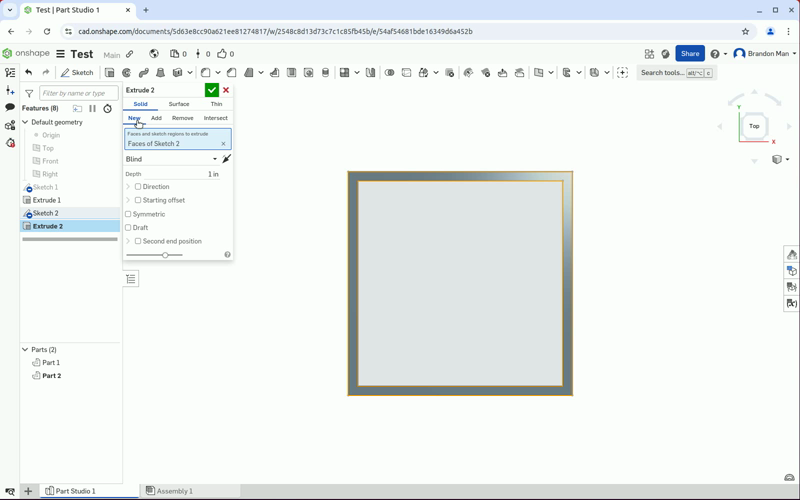
key(tab, 4)
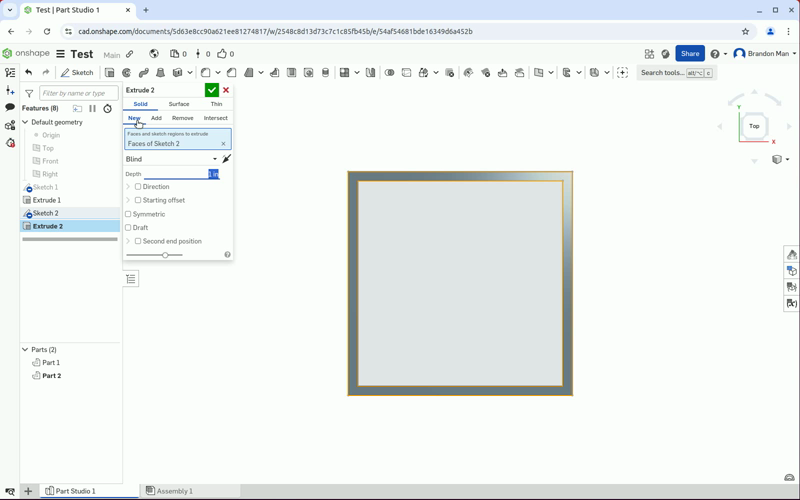
text(1.926)
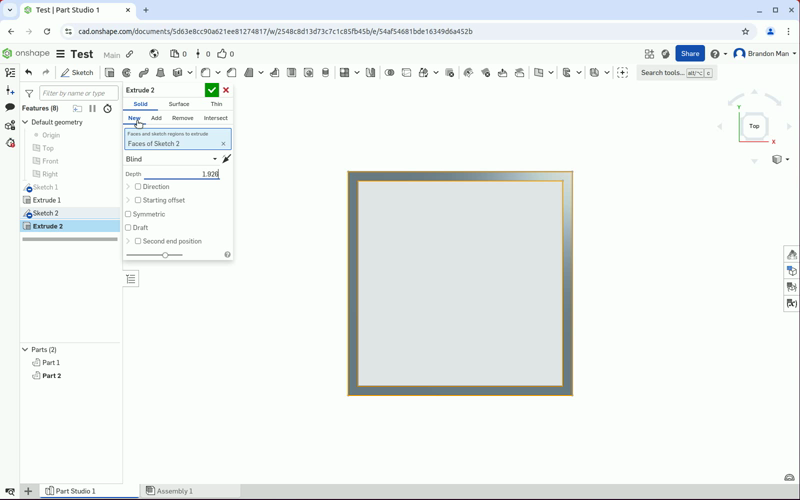
key(enter)
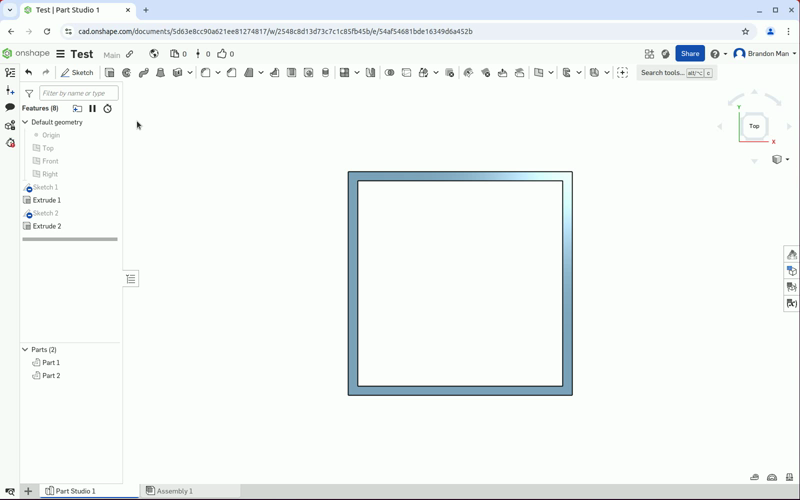
key(shift+h)
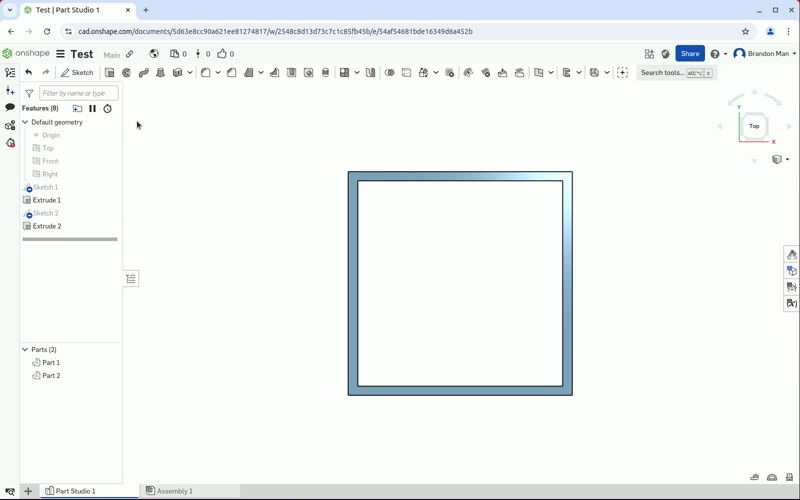
key(shift+h)
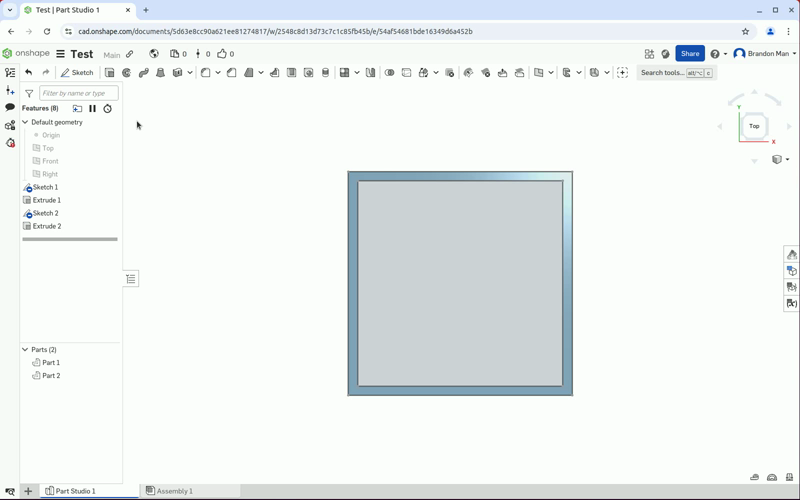
key(shift+7)
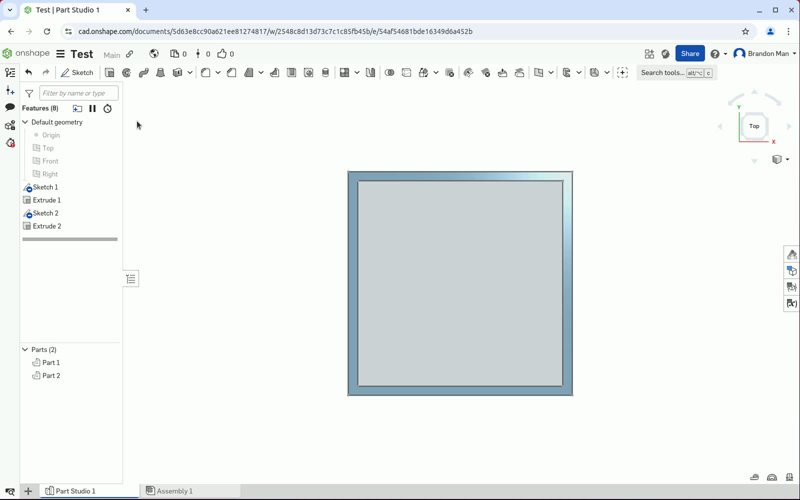
key(up, 3)
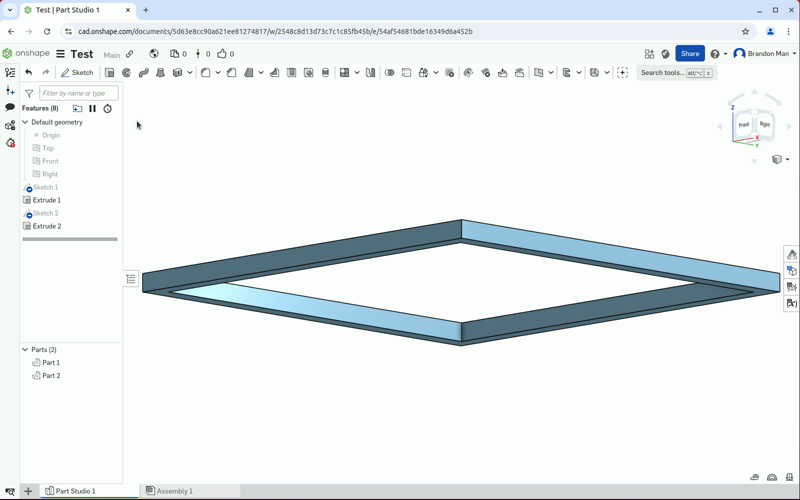
key(left, 3)
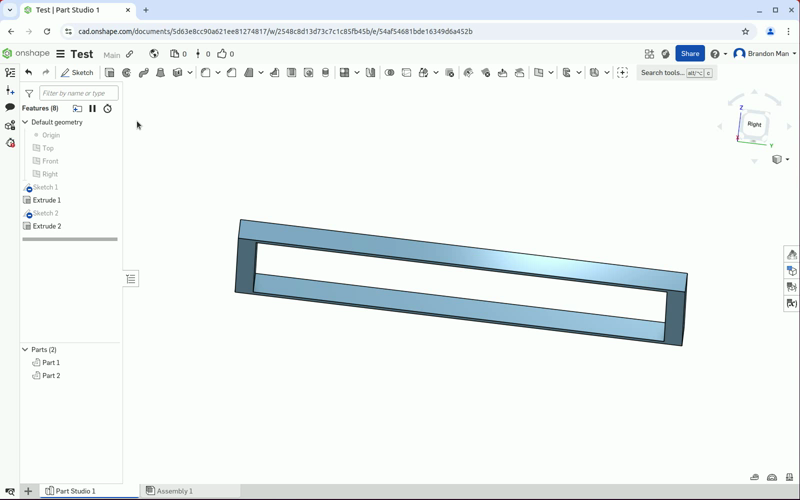
key(right, 3)
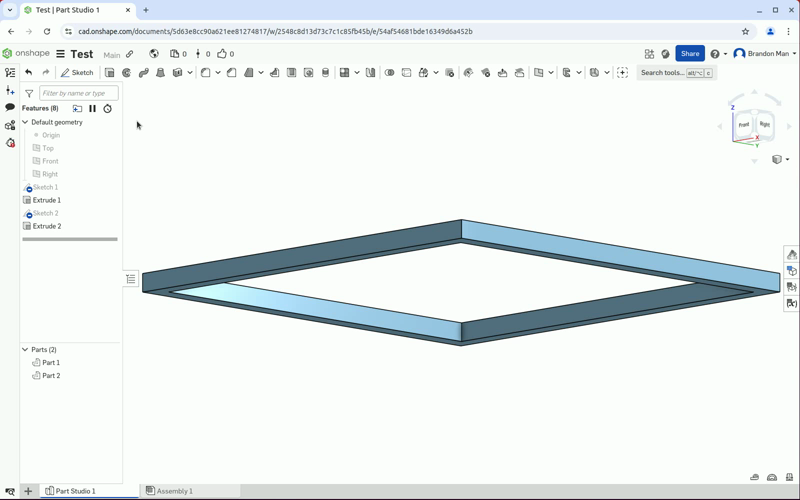
key(down, 3)
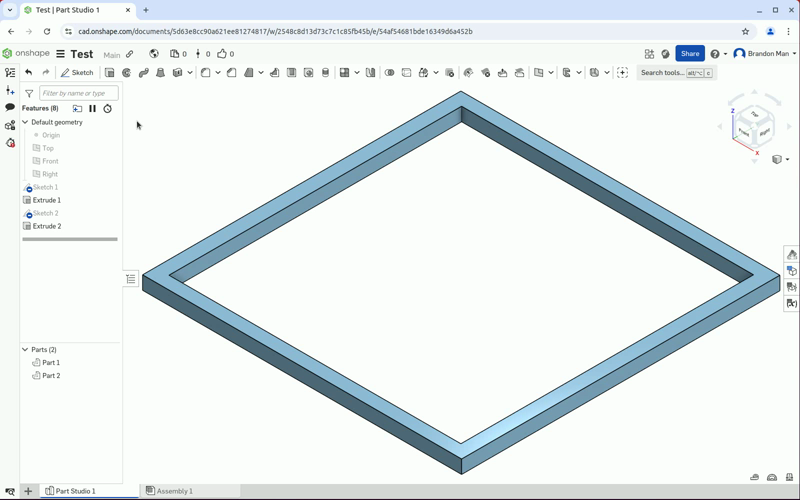
mouse_move(73, 189)
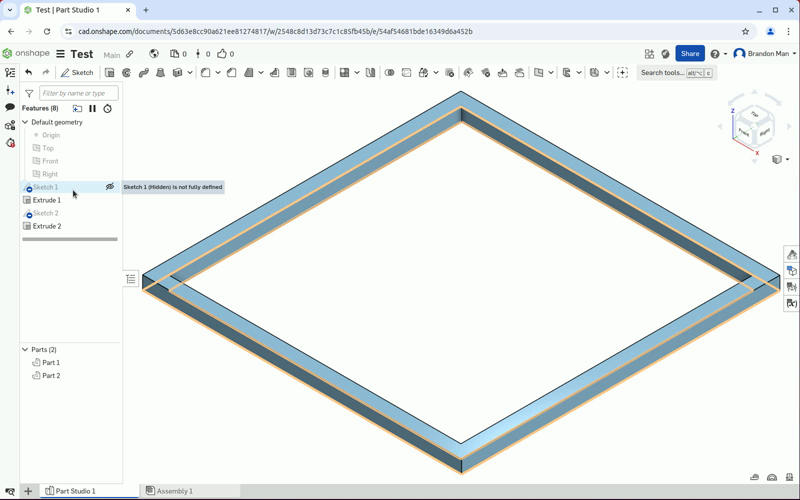
click(73, 189)